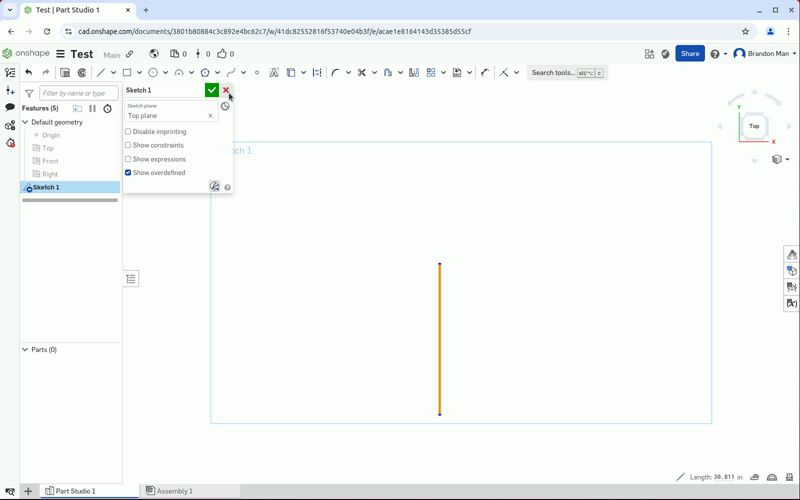
key(shift+h)
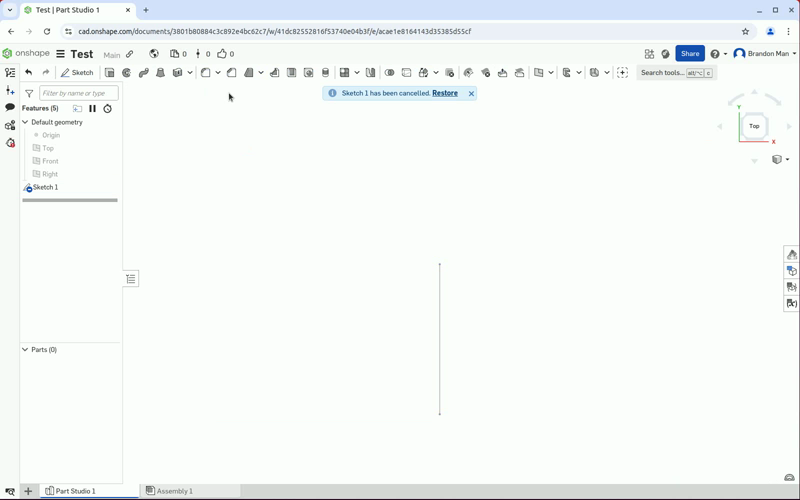
key(shift+s)
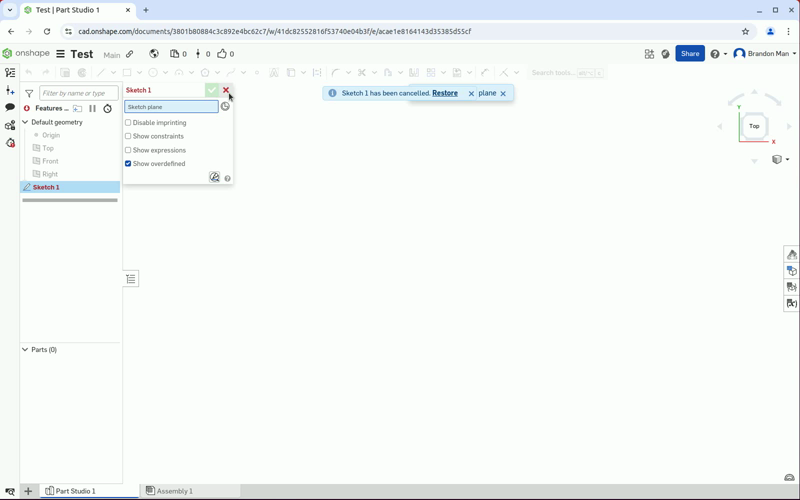
mouse_move(73, 150)
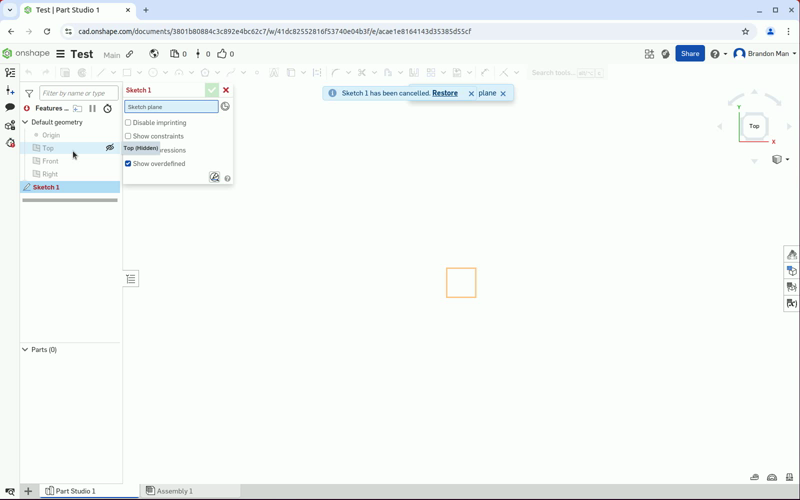
click(73, 150)
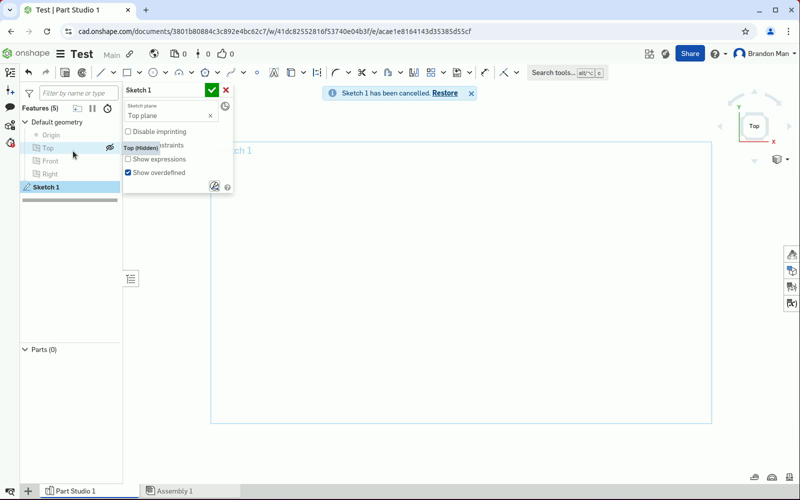
mouse_move(73, 352)
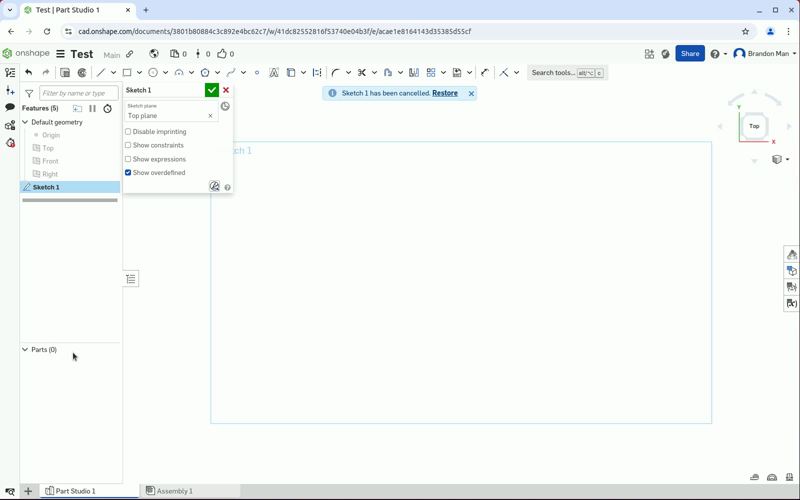
key(y)
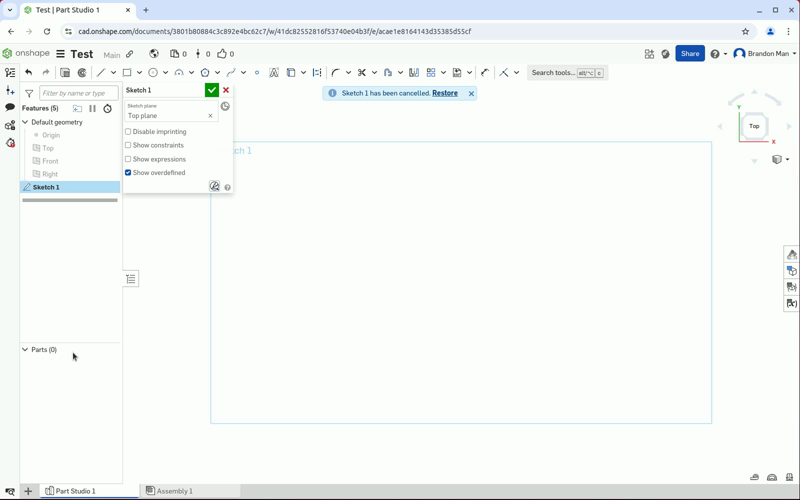
key(c)
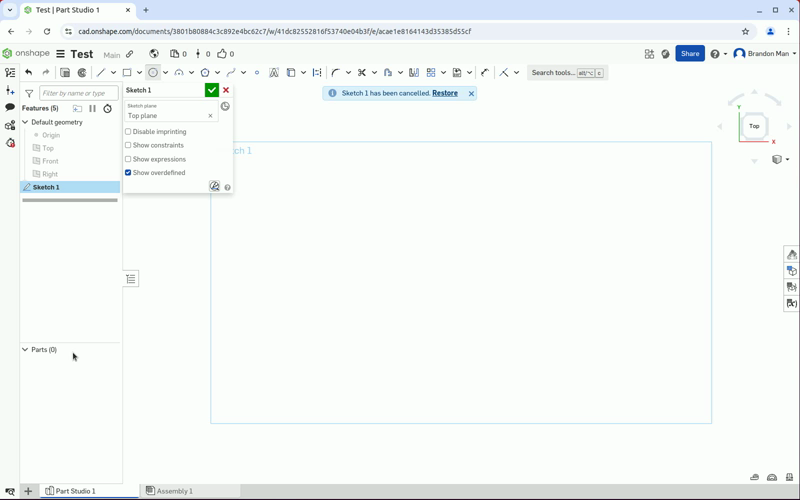
key_down(shift)
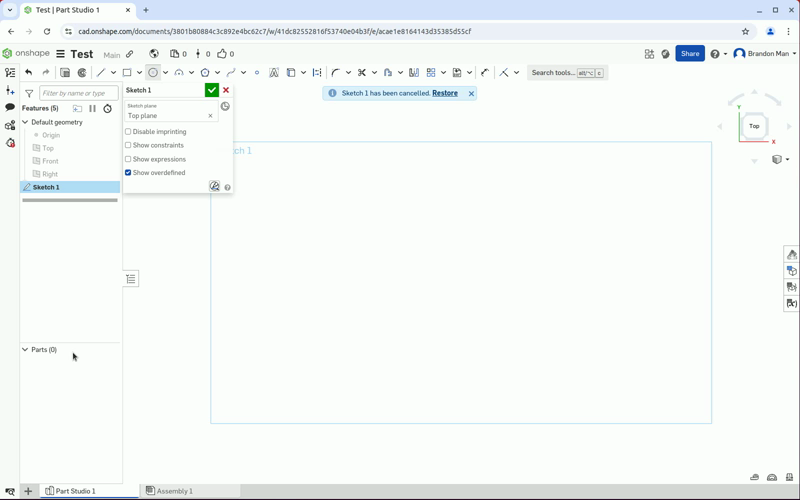
mouse_move(461, 282)
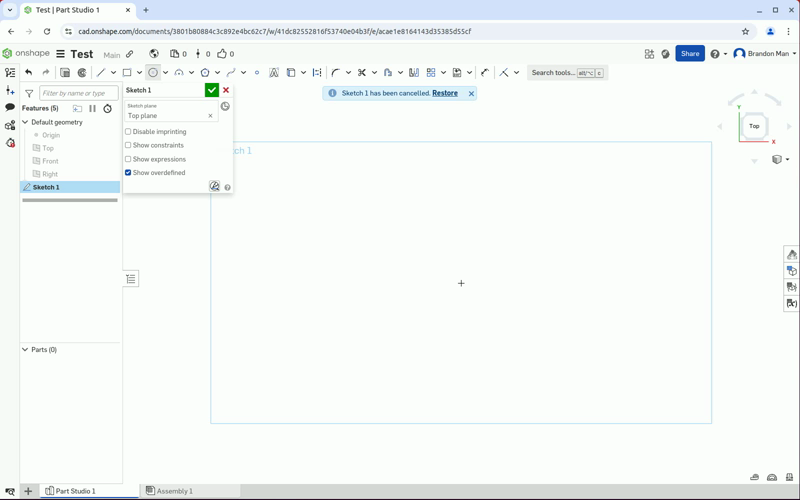
click(461, 282)
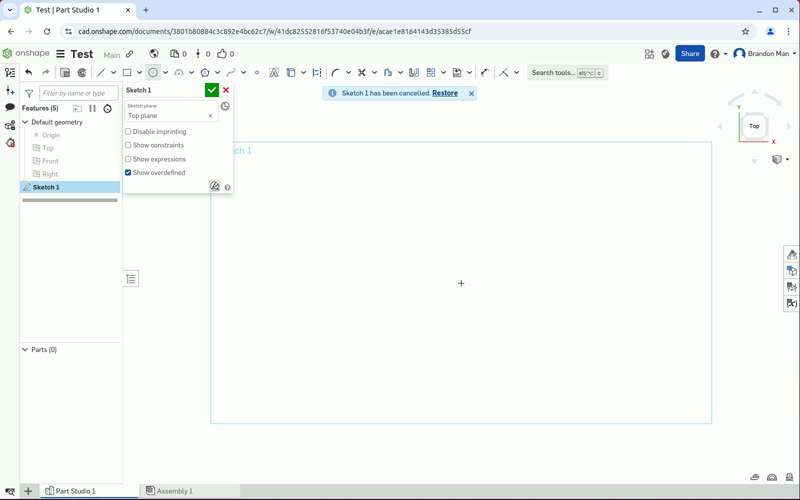
key_up(shift)
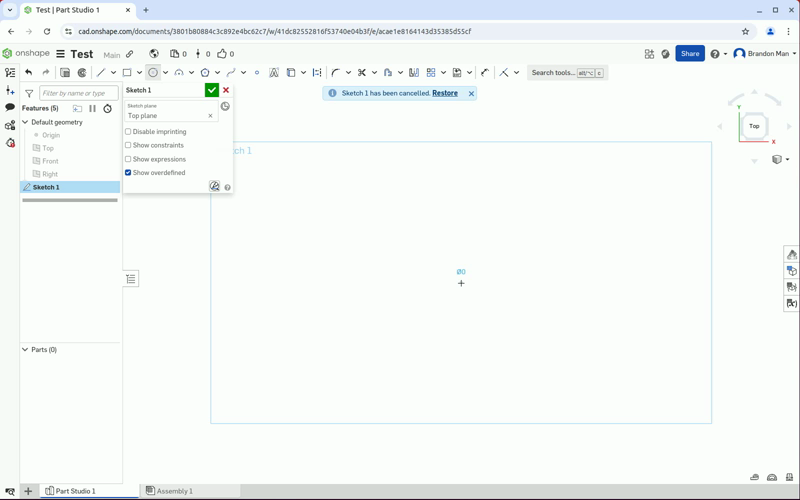
mouse_move(574, 282)
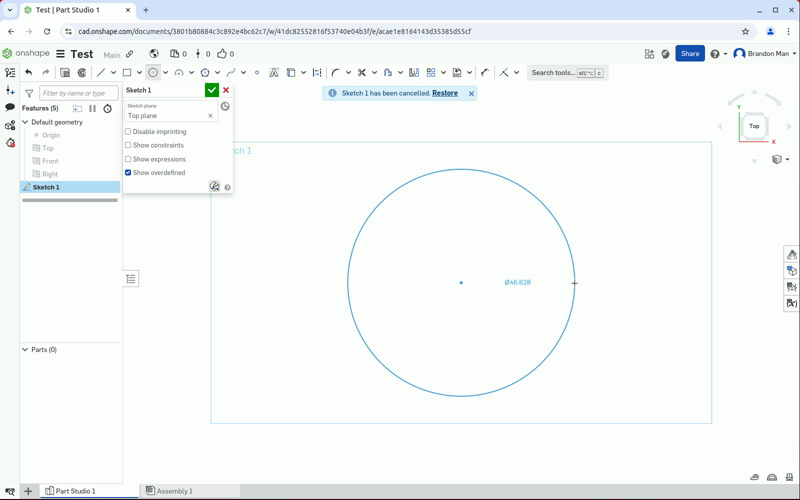
click(574, 282)
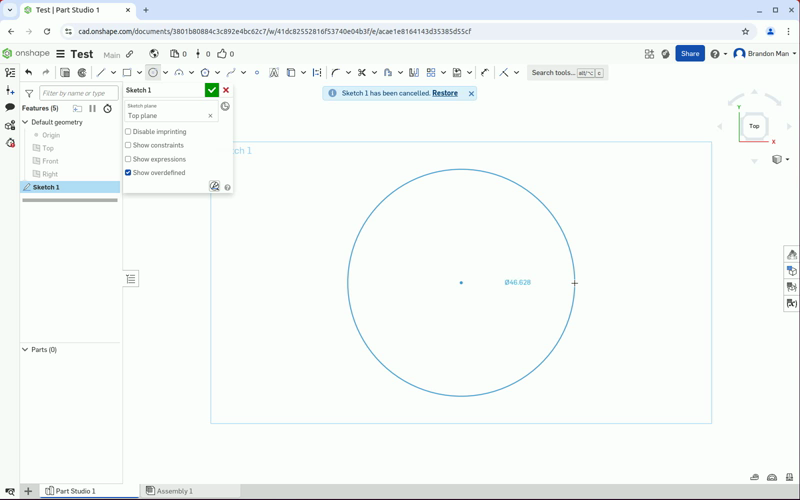
key(esc)
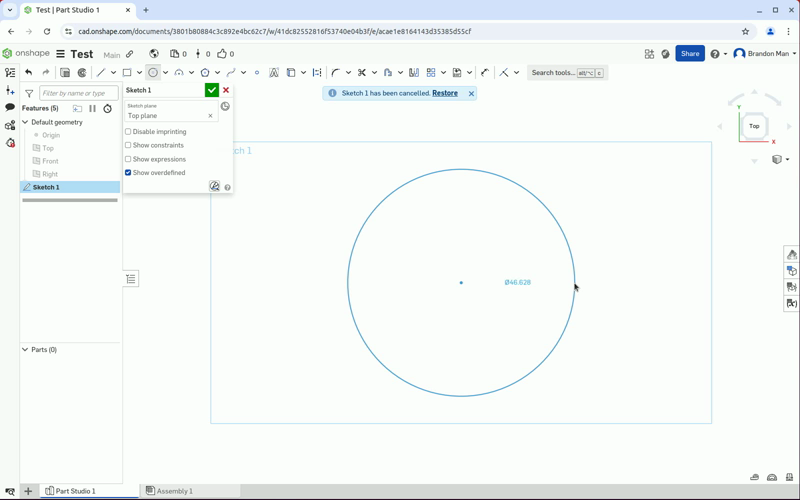
mouse_move(462, 309)
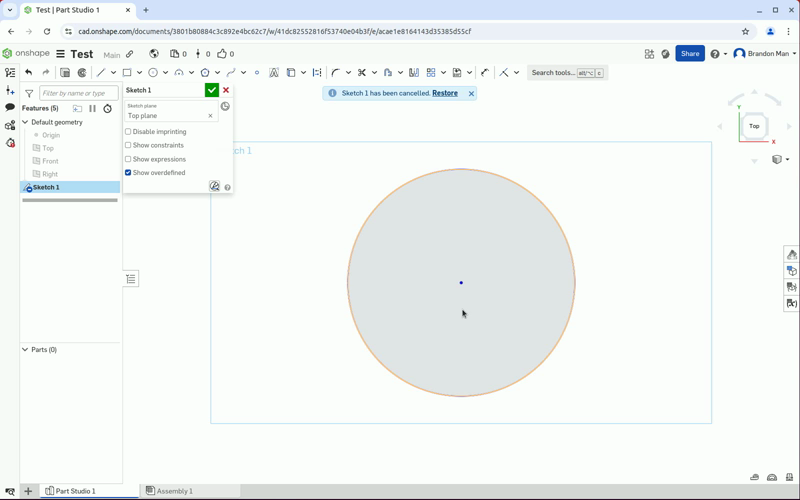
click(462, 309)
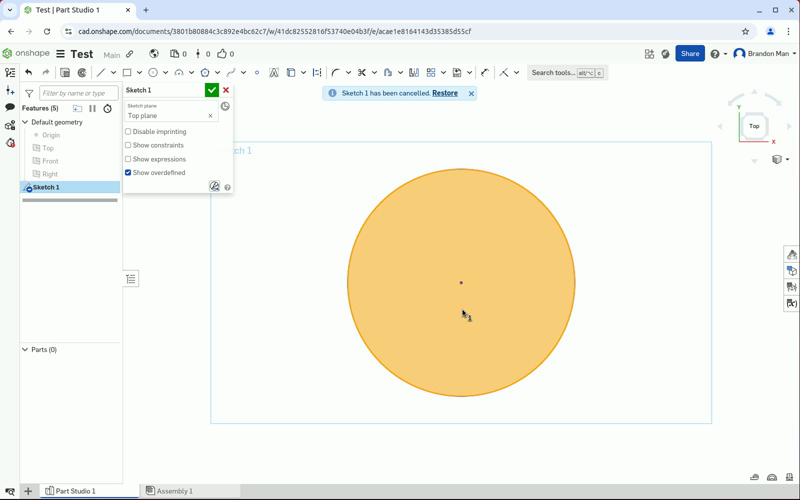
mouse_move(73, 352)
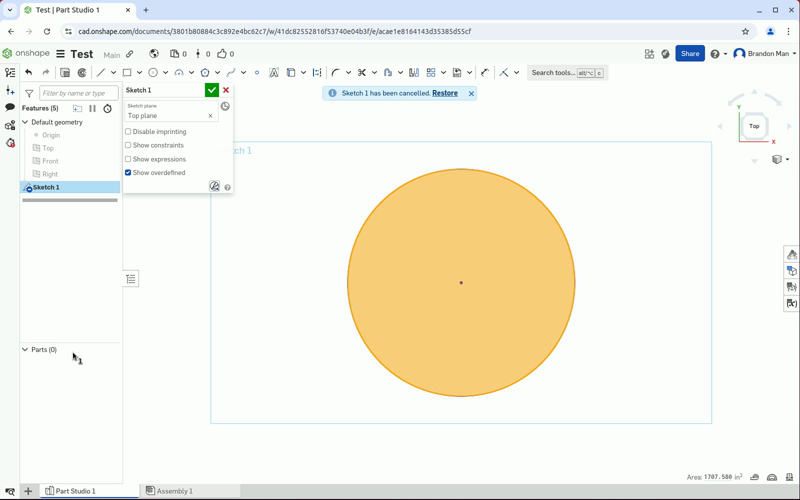
key(shift+y)
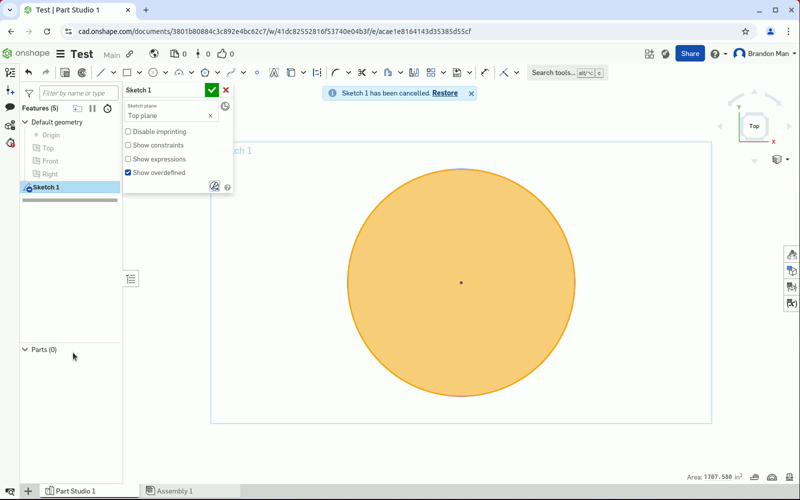
key(shift+e)
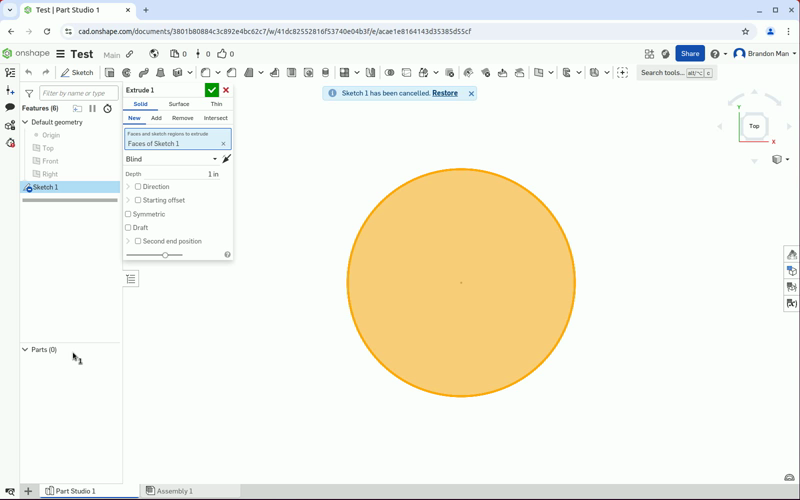
mouse_move(143, 106)
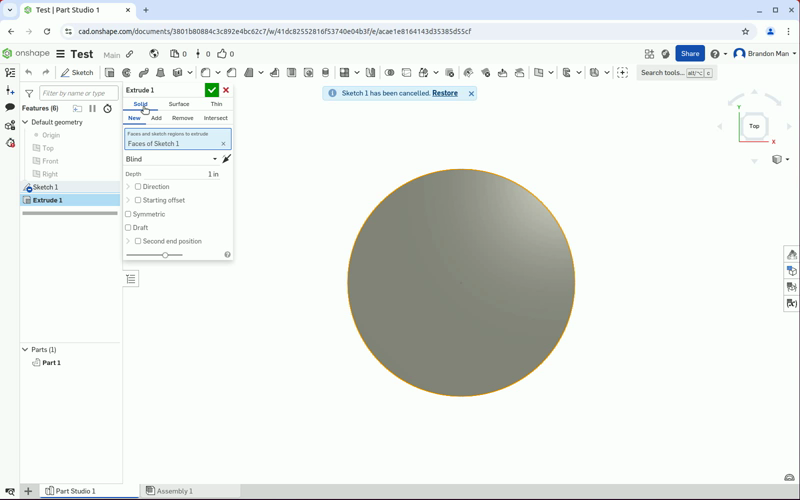
click(143, 106)
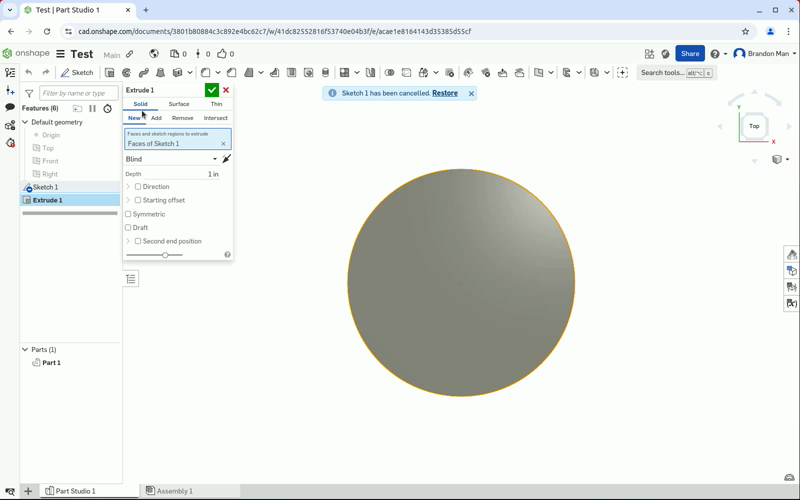
mouse_move(137, 120)
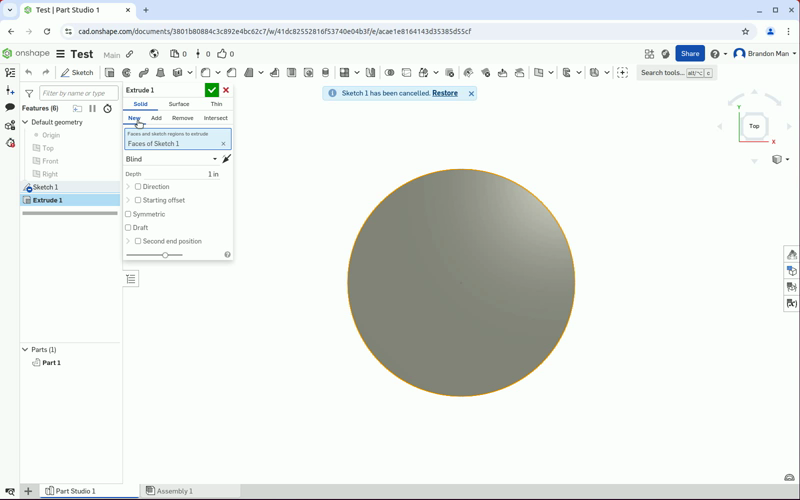
click(137, 120)
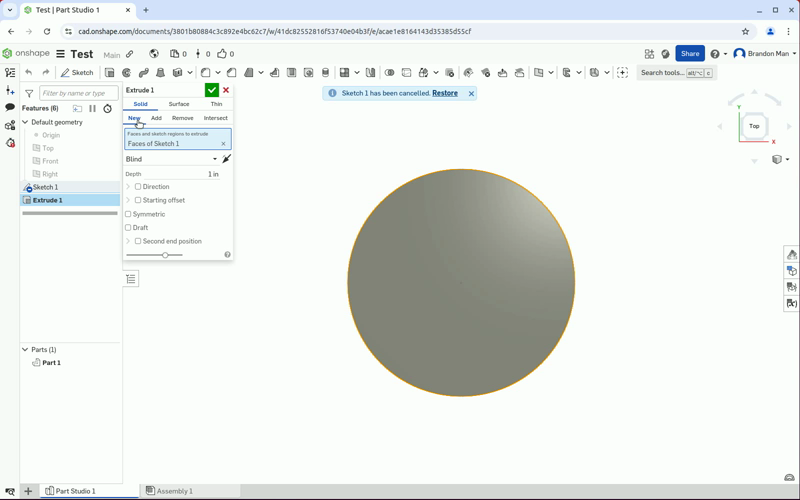
key(tab, 4)
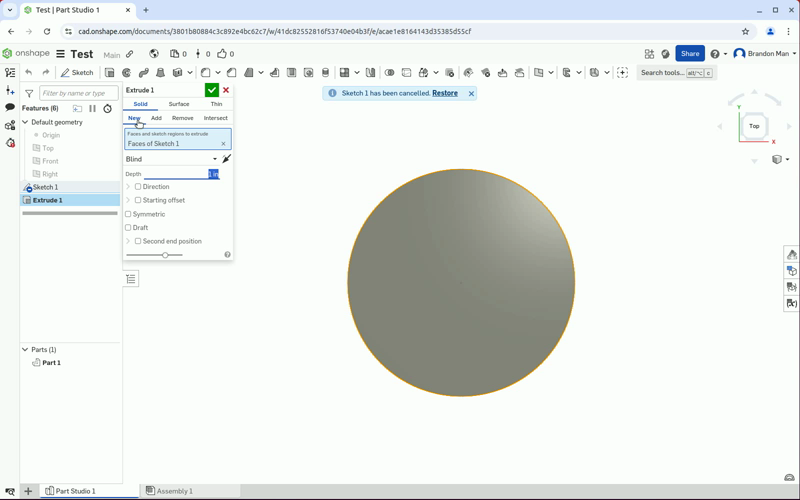
text(3.611)
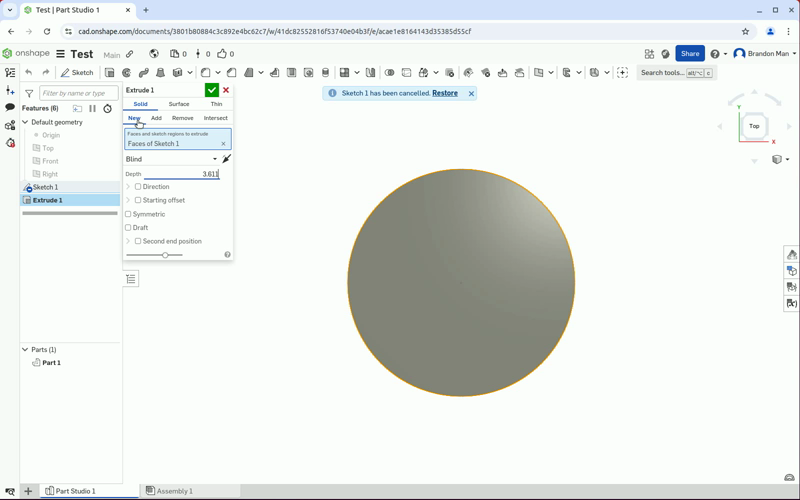
key(enter)
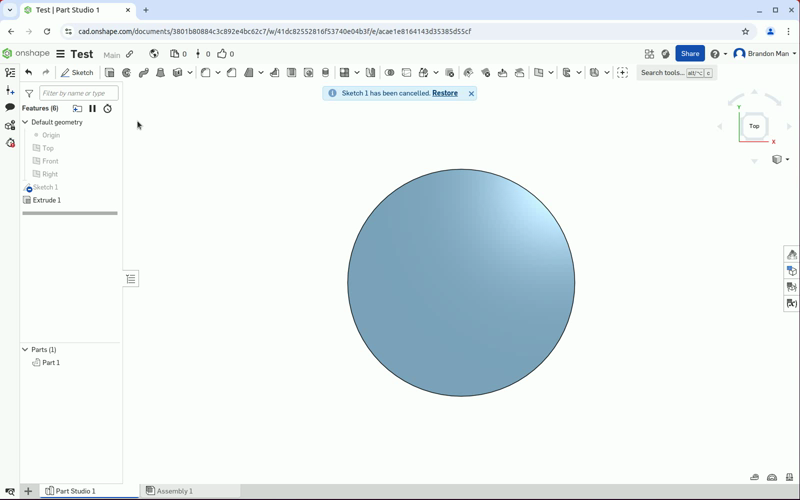
key(shift+h)
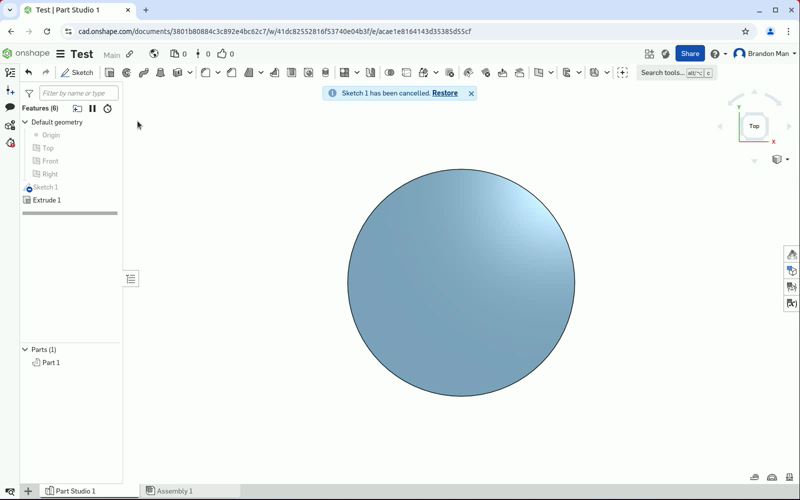
key(shift+h)
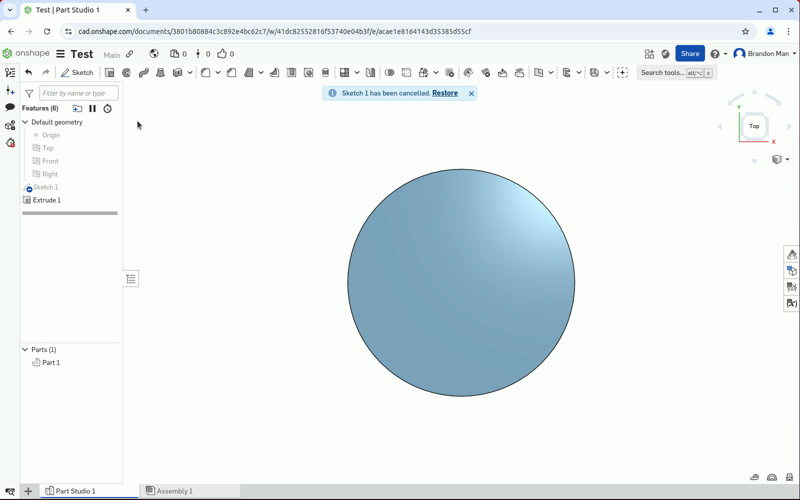
mouse_move(73, 189)
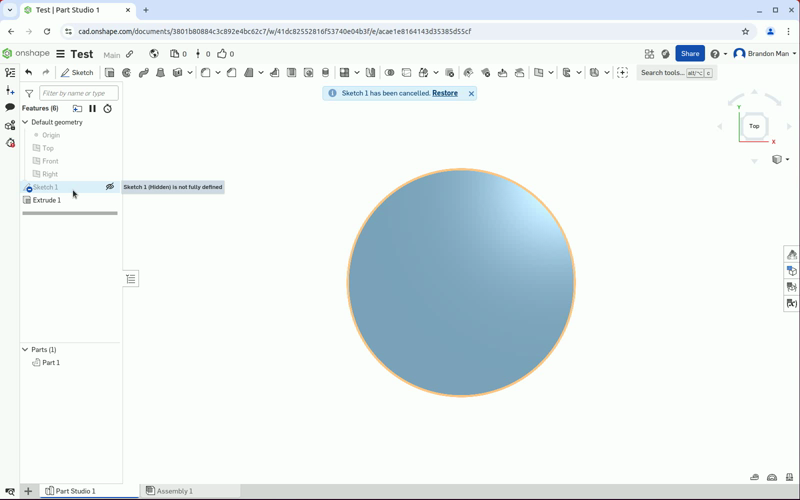
click(73, 189)
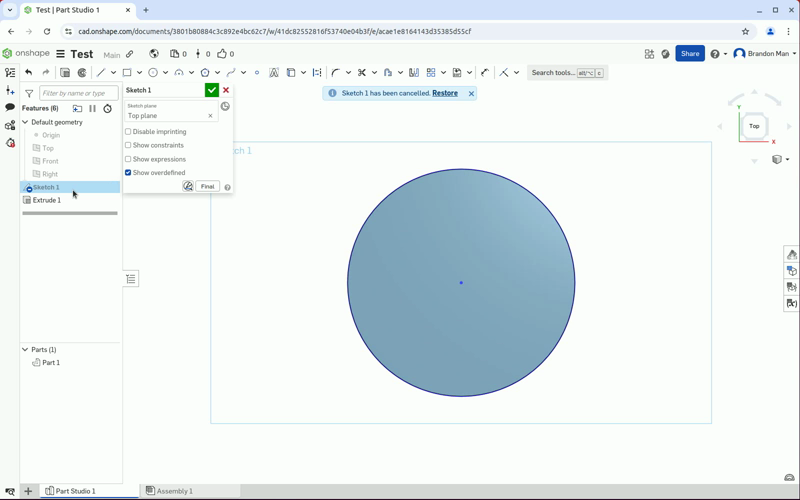
mouse_move(229, 92)
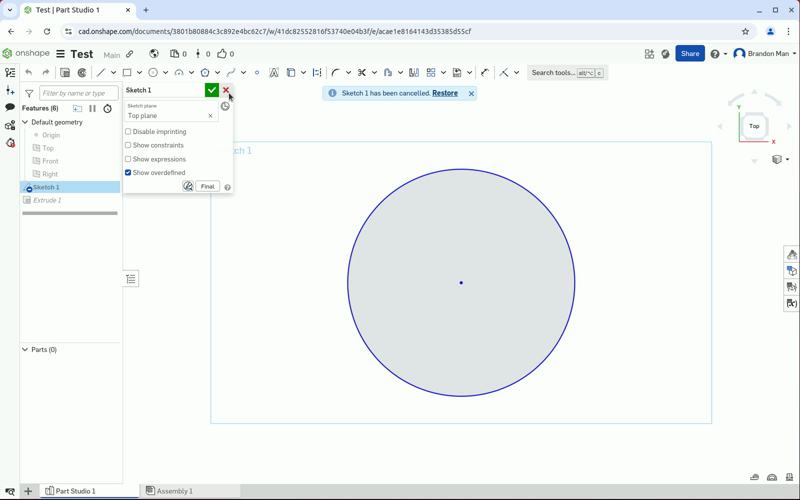
click(229, 92)
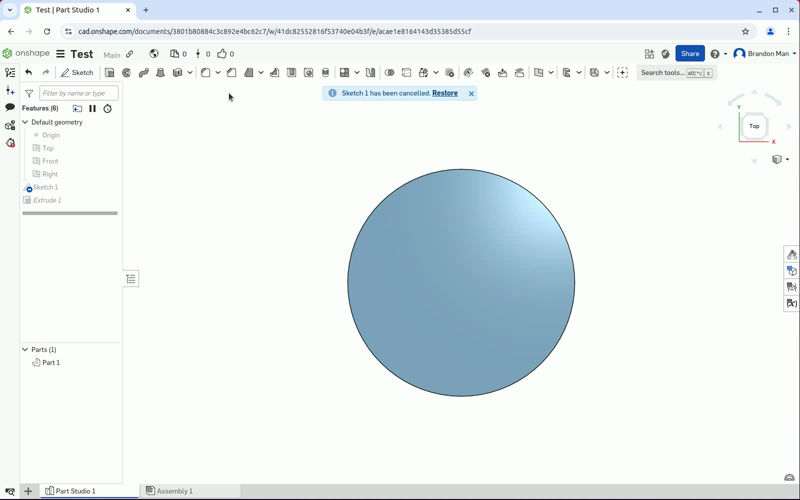
mouse_move(541, 75)
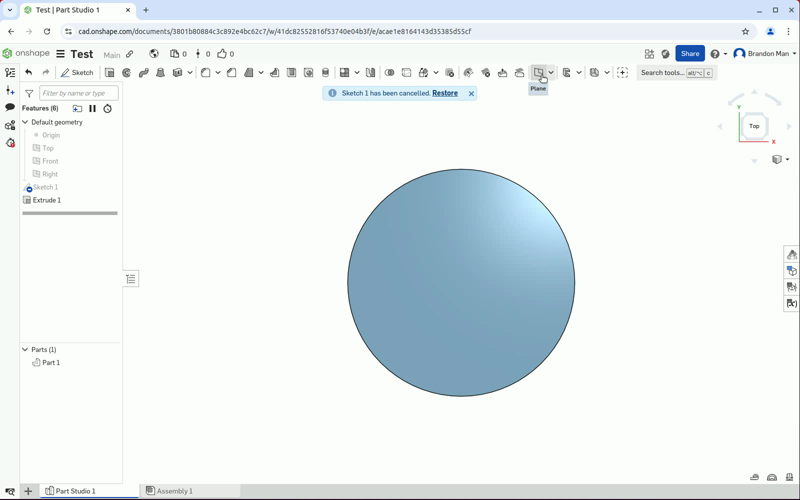
click(541, 75)
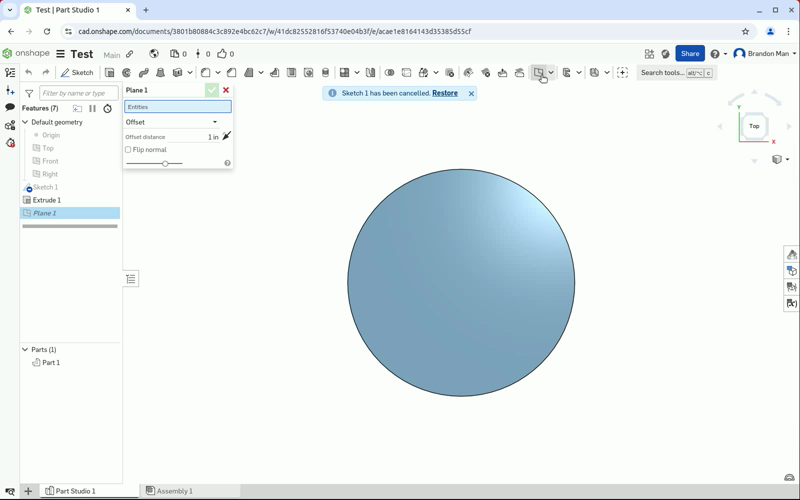
mouse_move(73, 150)
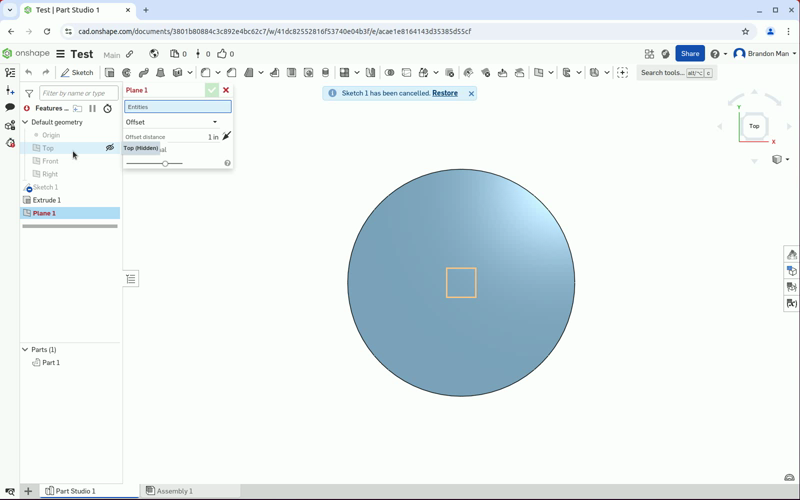
click(73, 150)
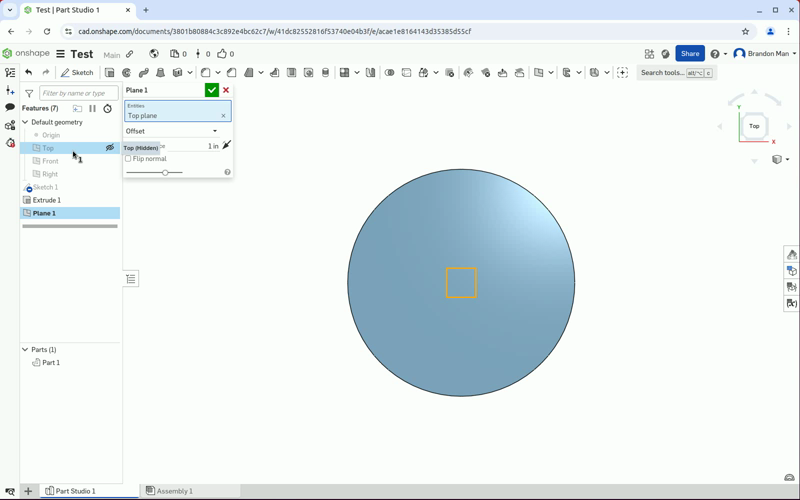
key(tab, 2)
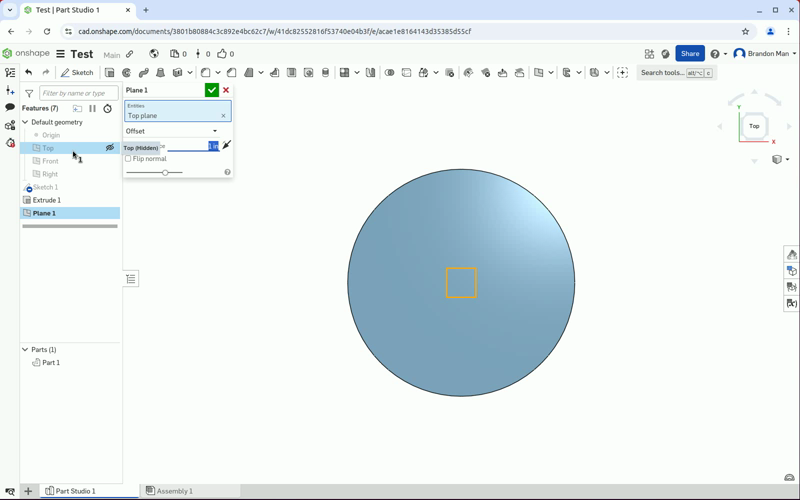
text(3.605)
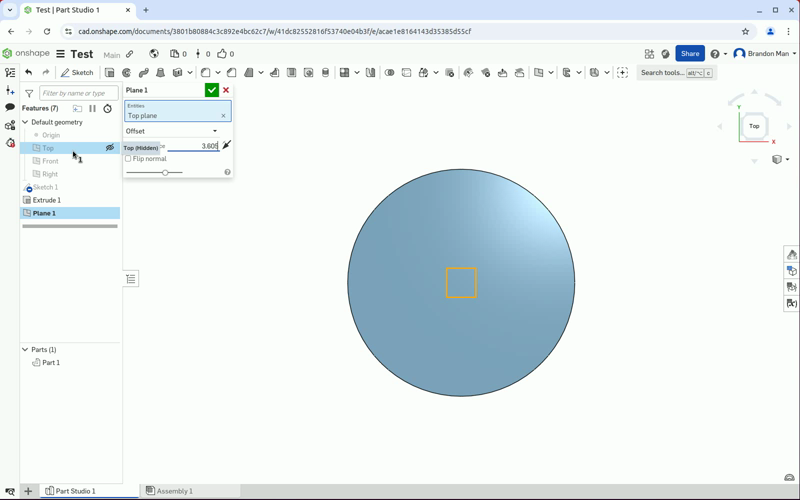
key(enter, 2)
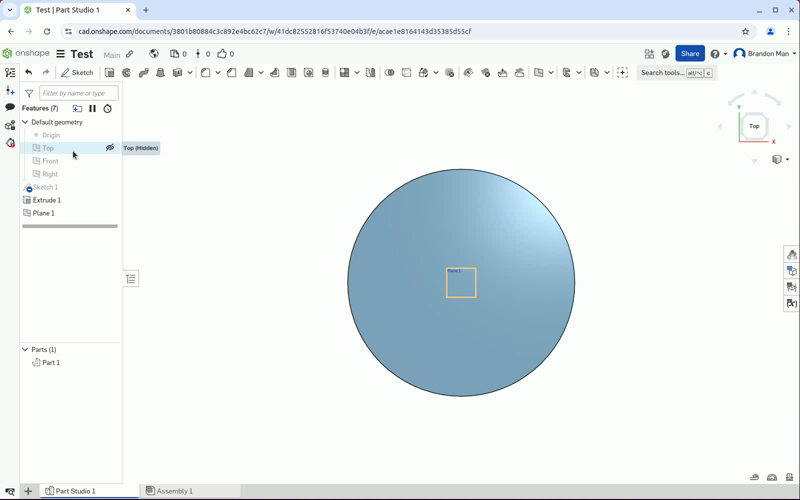
key(shift+s)
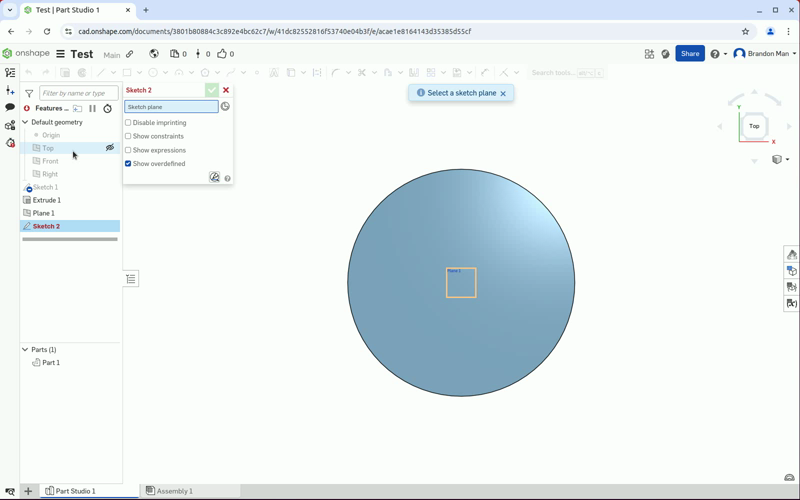
mouse_move(73, 215)
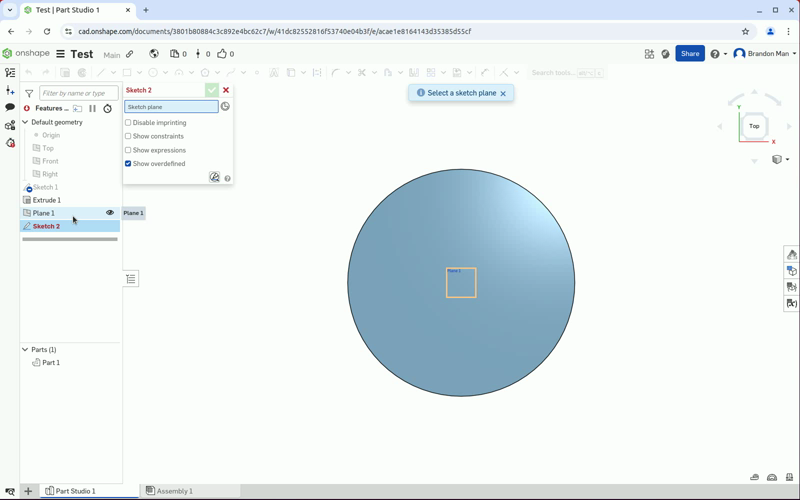
click(73, 215)
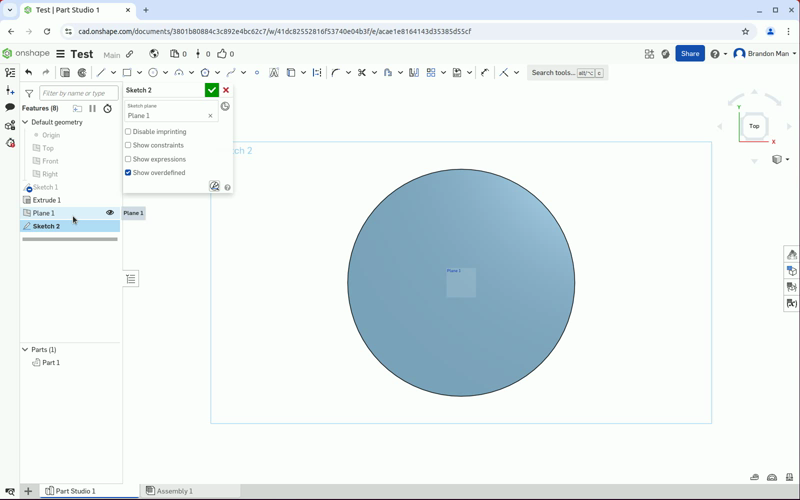
mouse_move(73, 352)
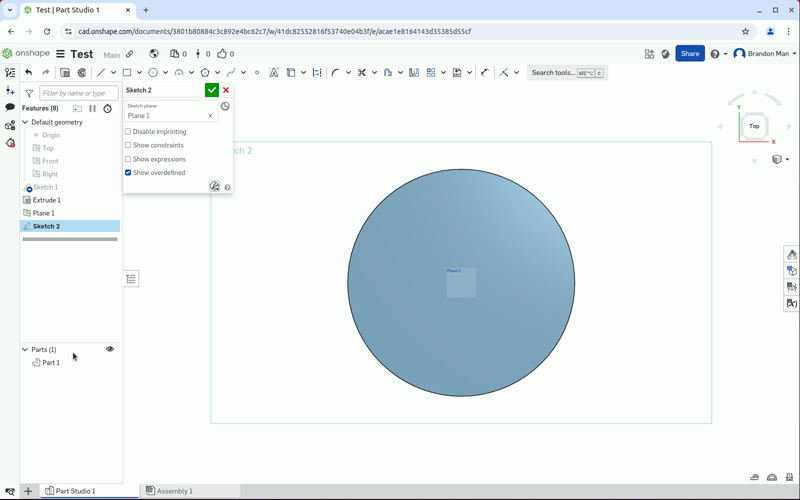
key(y)
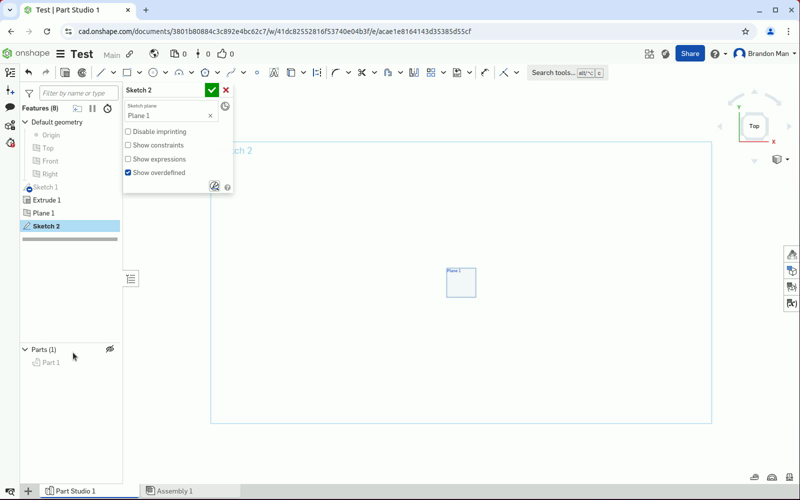
key(c)
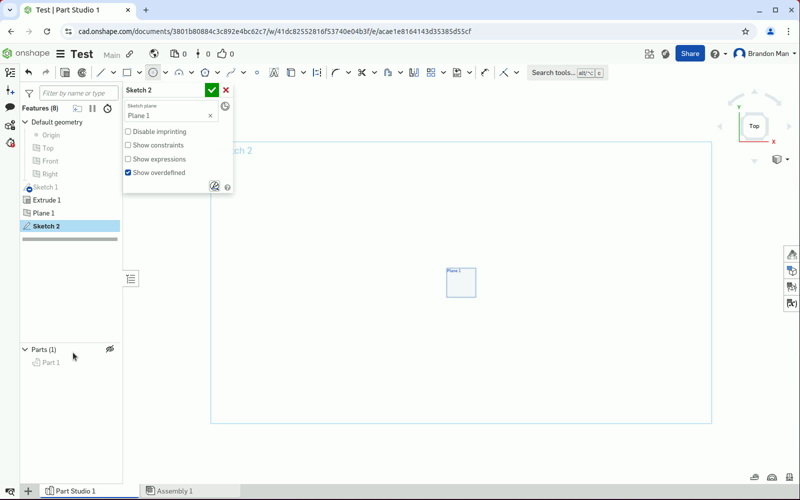
key_down(shift)
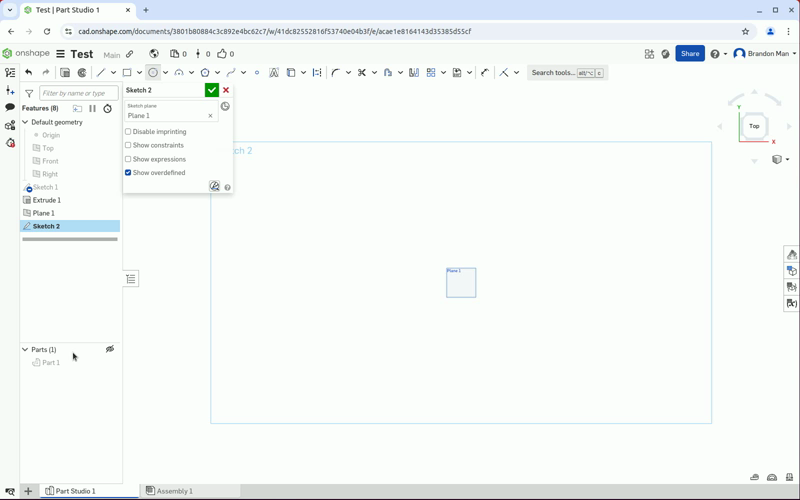
mouse_move(461, 282)
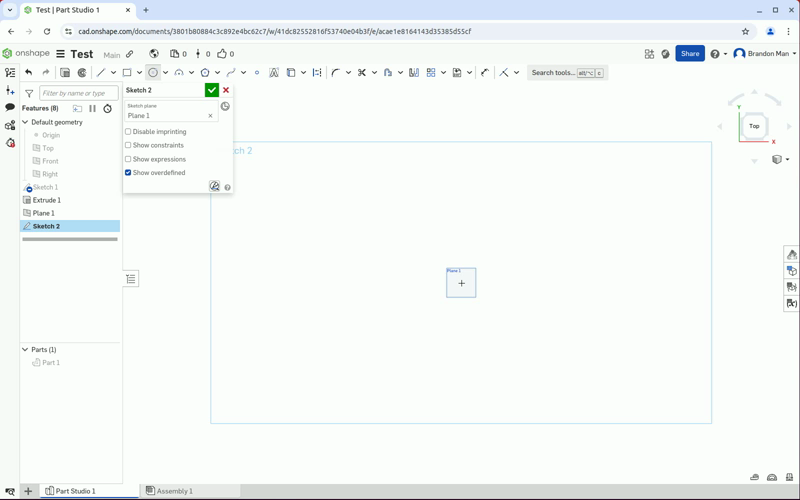
click(461, 282)
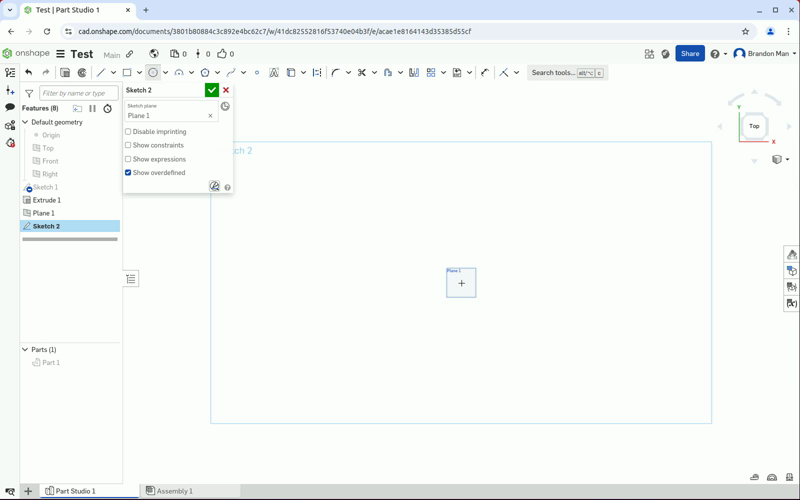
key_up(shift)
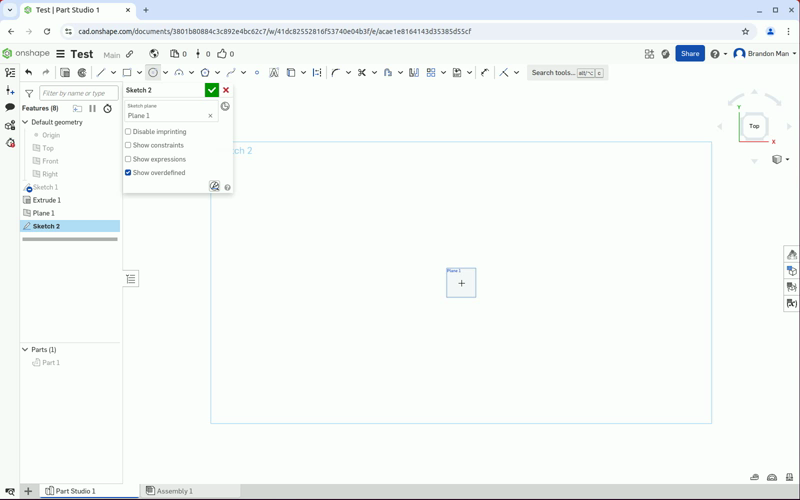
mouse_move(514, 282)
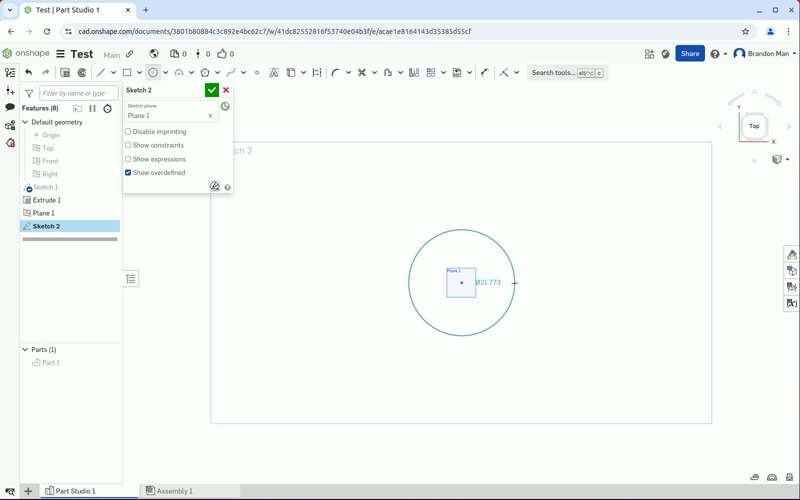
click(514, 282)
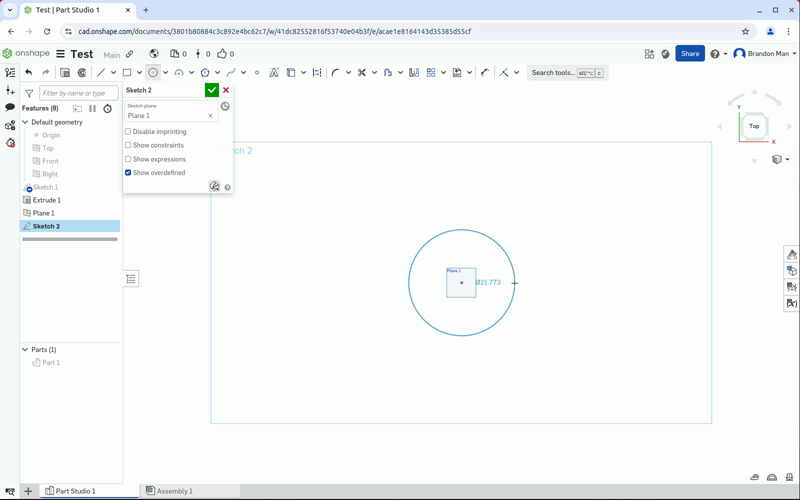
key(esc)
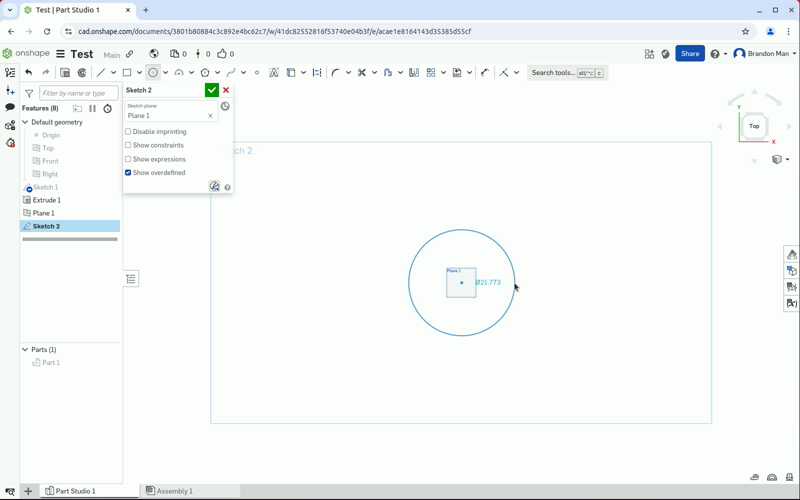
mouse_move(480, 263)
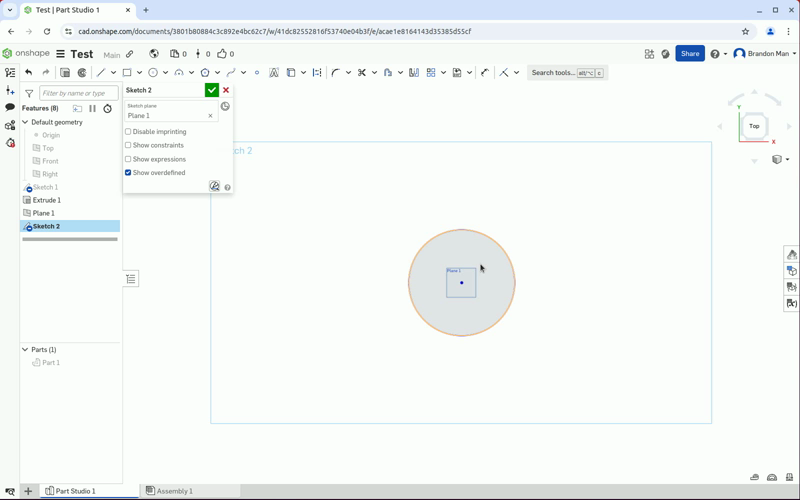
click(480, 263)
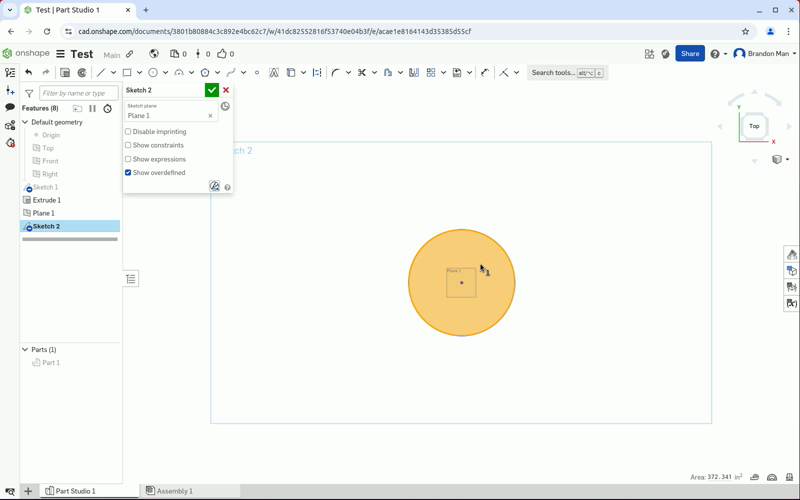
mouse_move(73, 352)
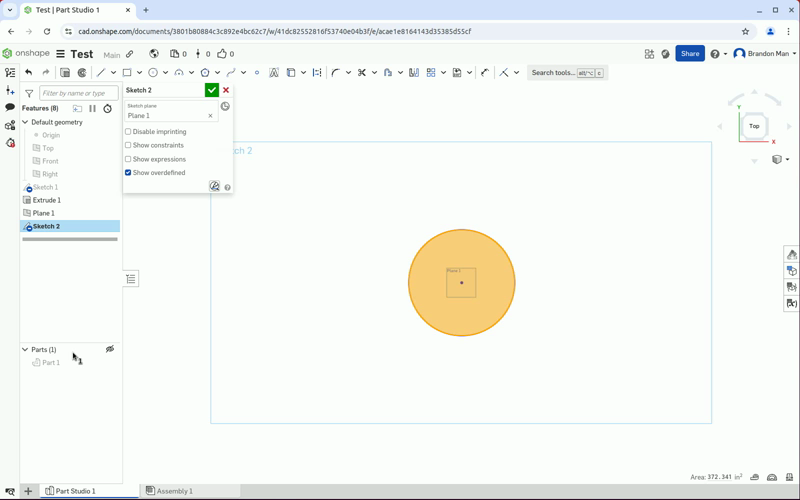
key(shift+y)
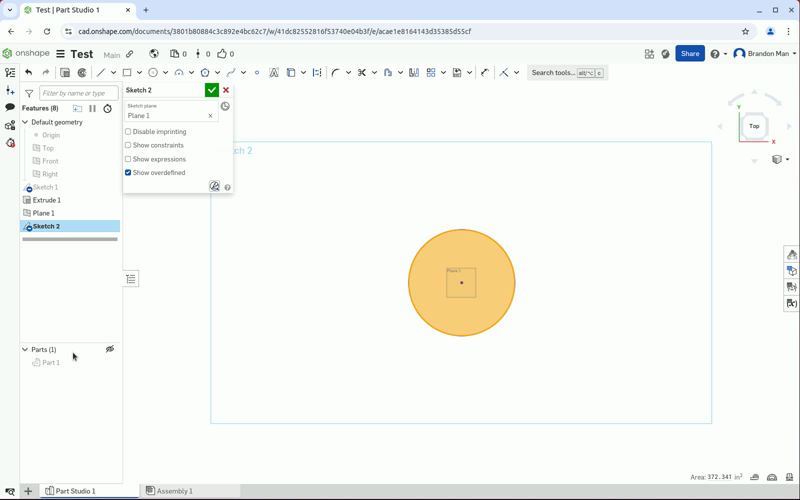
key(shift+e)
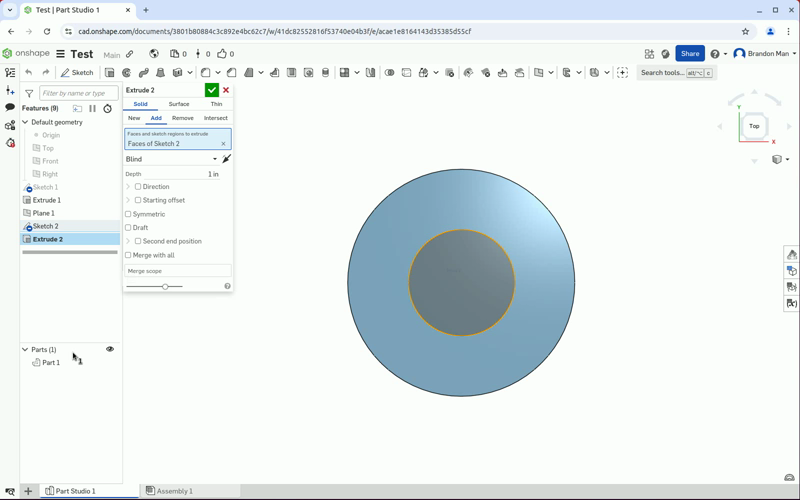
mouse_move(143, 106)
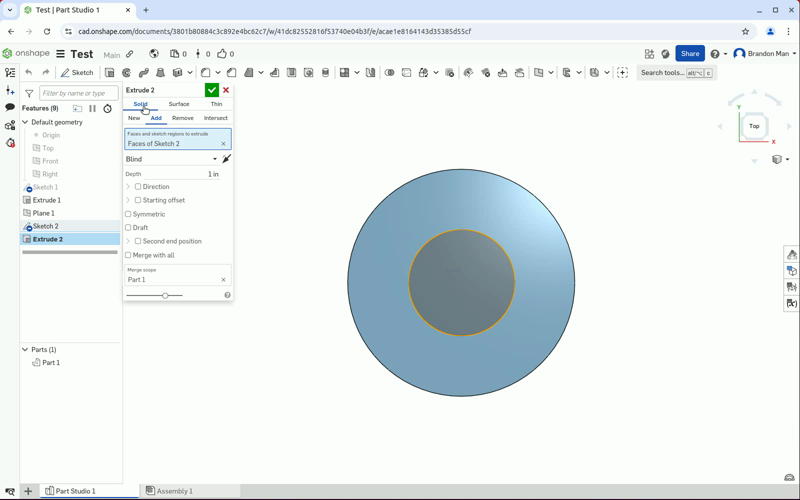
click(143, 106)
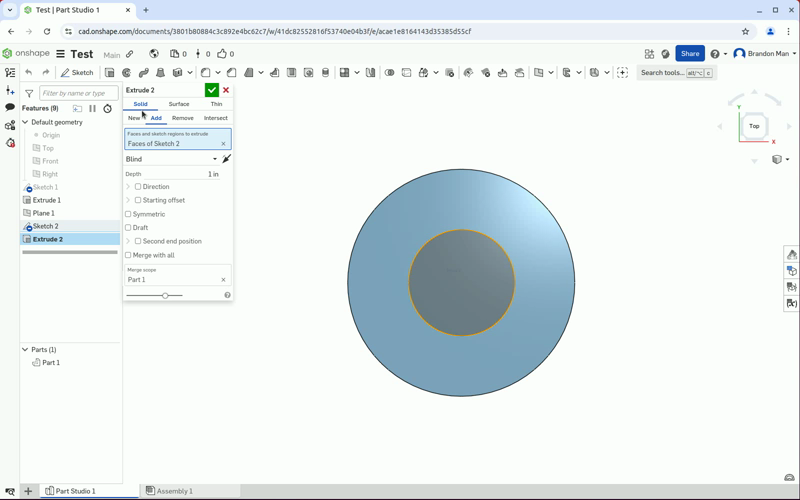
mouse_move(137, 120)
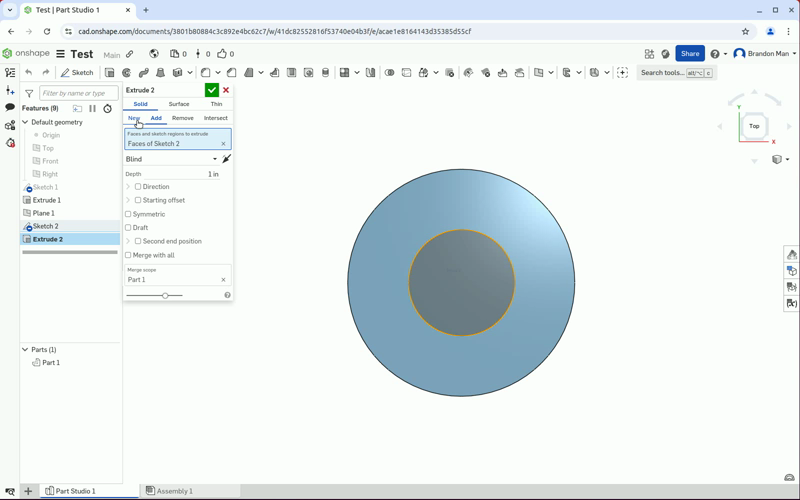
click(137, 120)
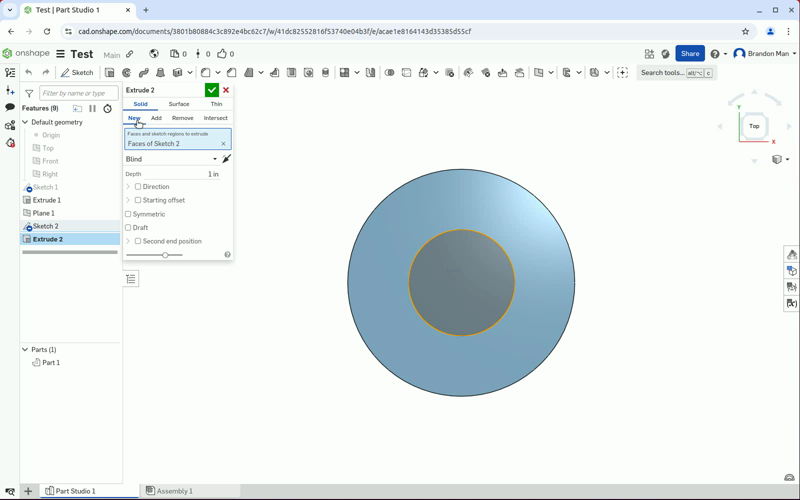
key(tab, 4)
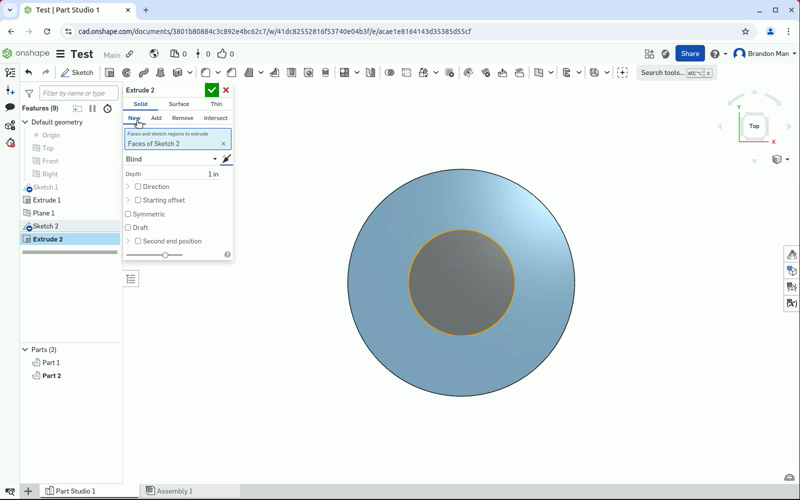
text(0.481)
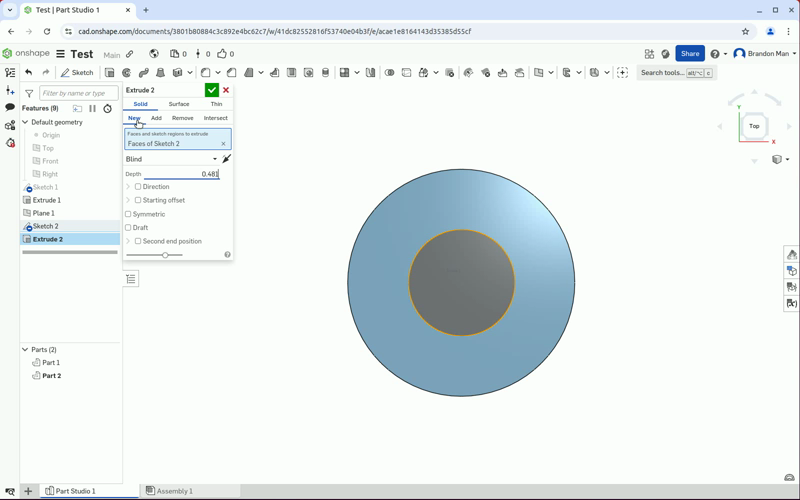
key(enter)
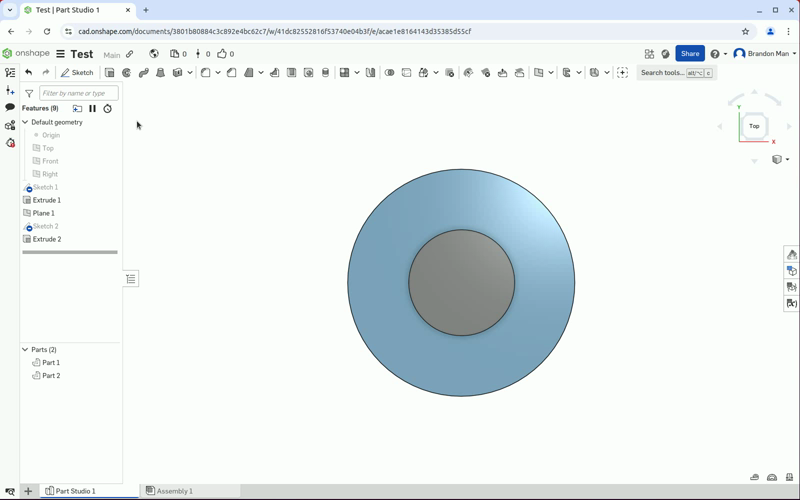
key(shift+h)
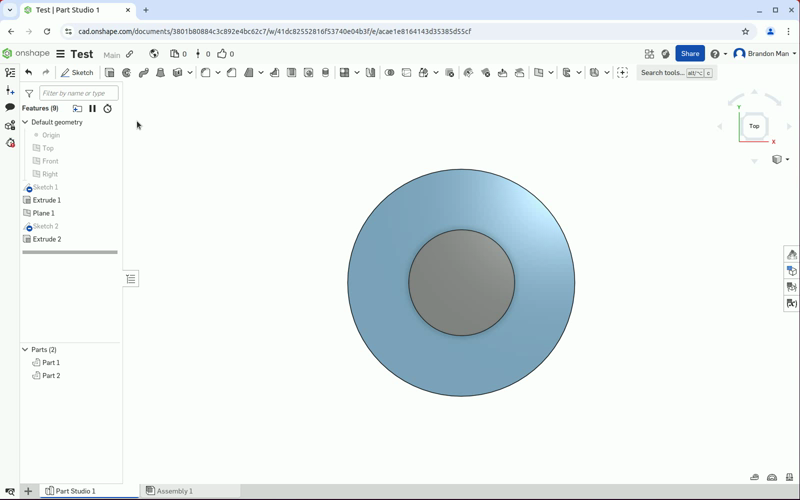
key(shift+h)
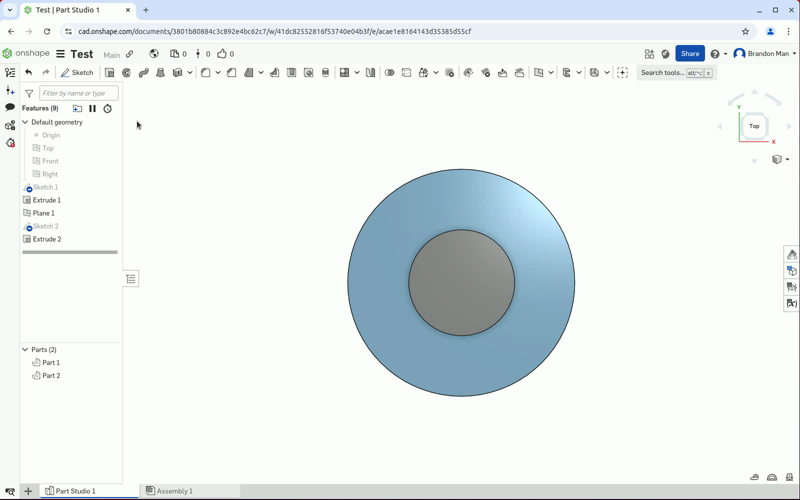
mouse_move(73, 189)
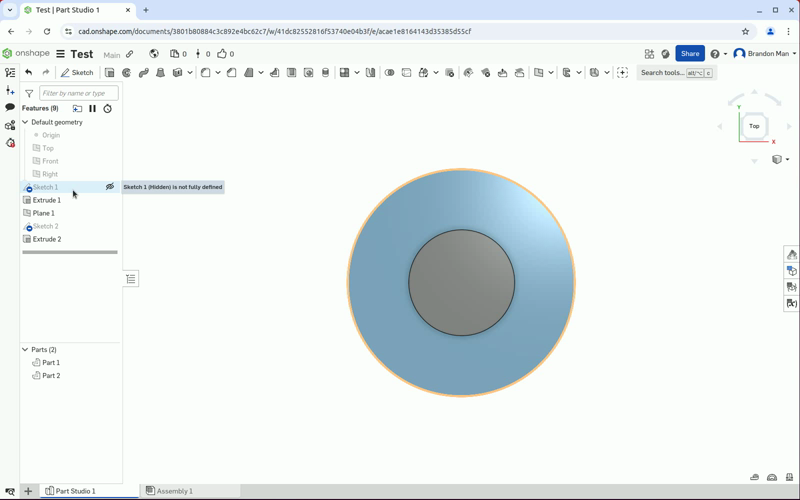
click(73, 189)
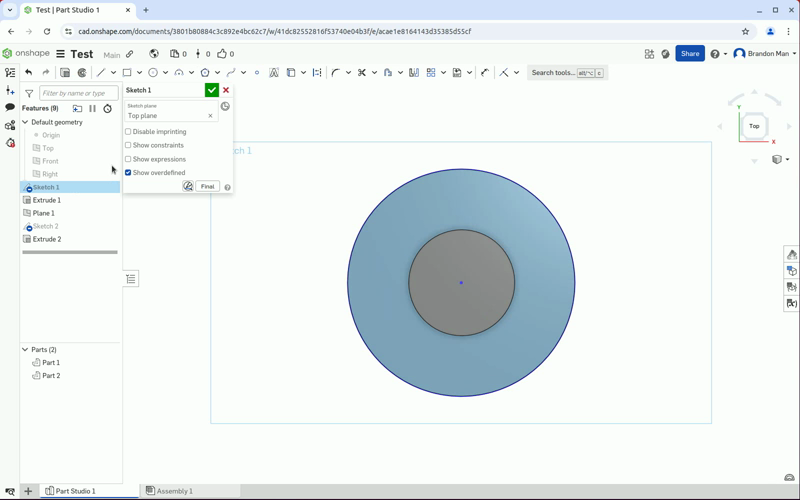
mouse_move(229, 92)
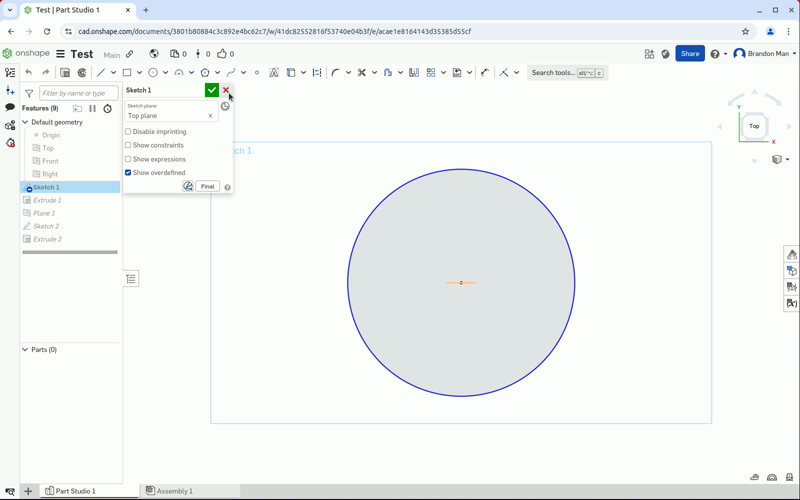
click(229, 92)
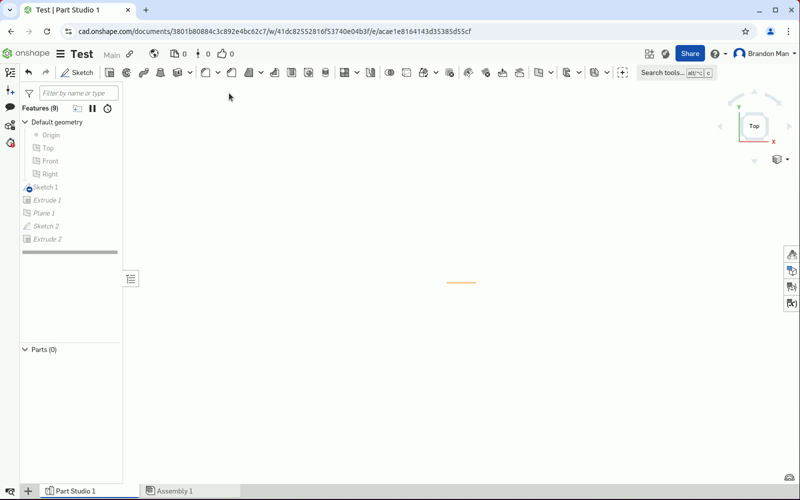
mouse_move(541, 75)
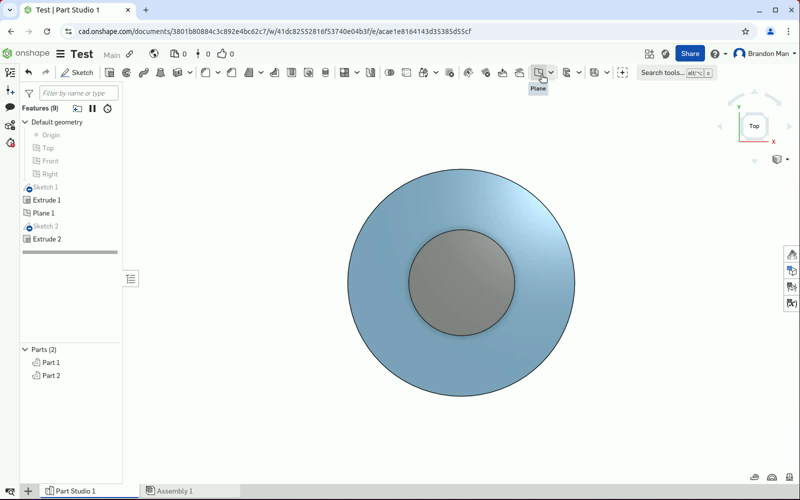
click(541, 75)
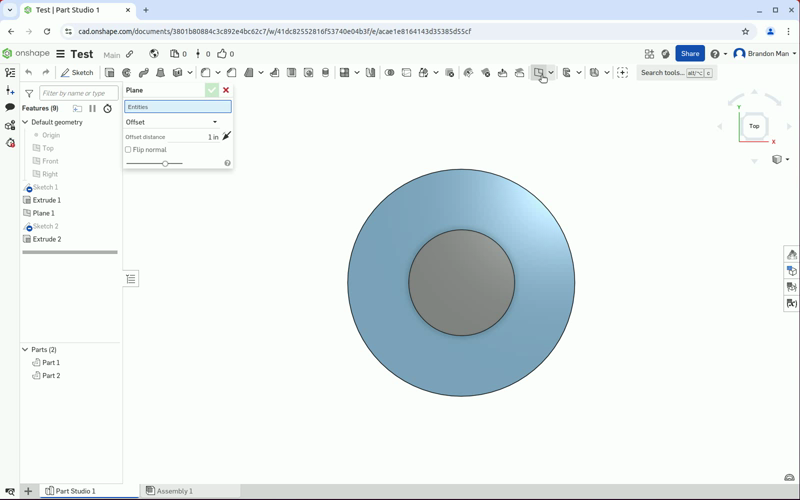
mouse_move(73, 150)
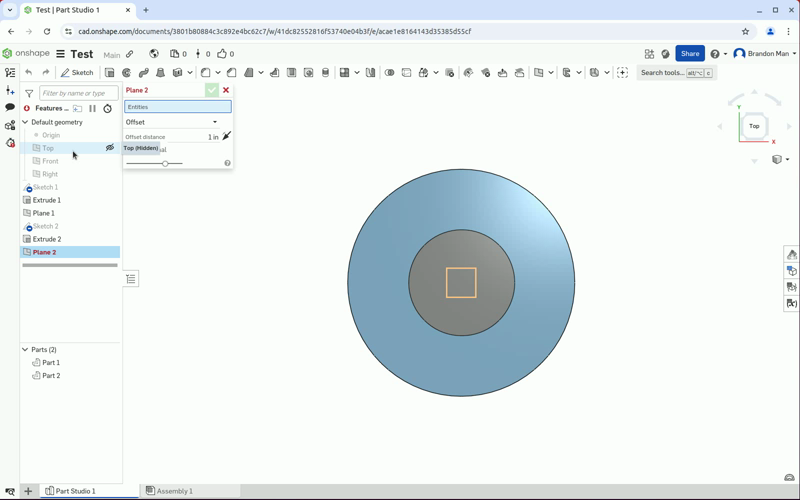
click(73, 150)
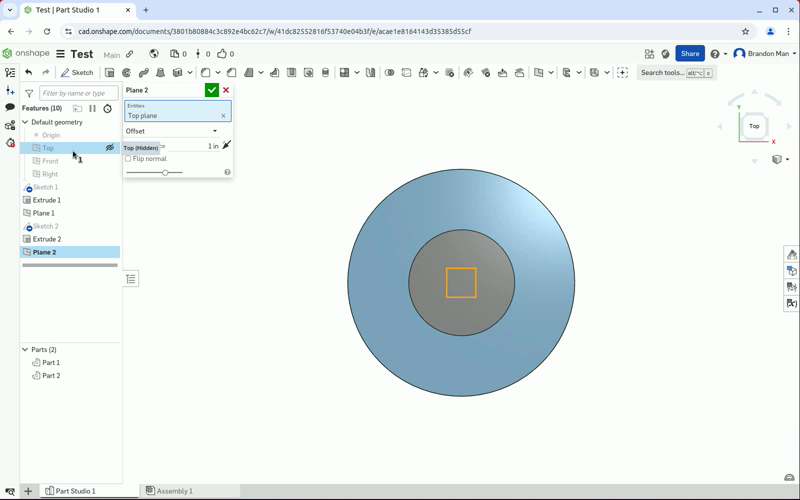
key(tab, 2)
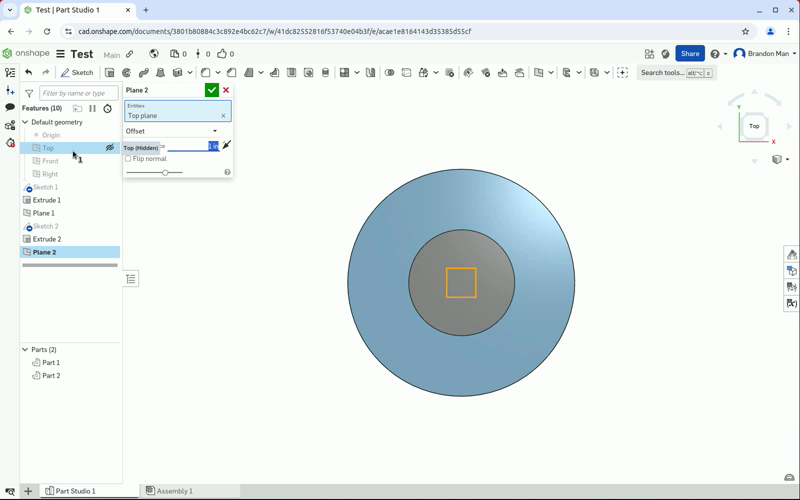
text(4.098)
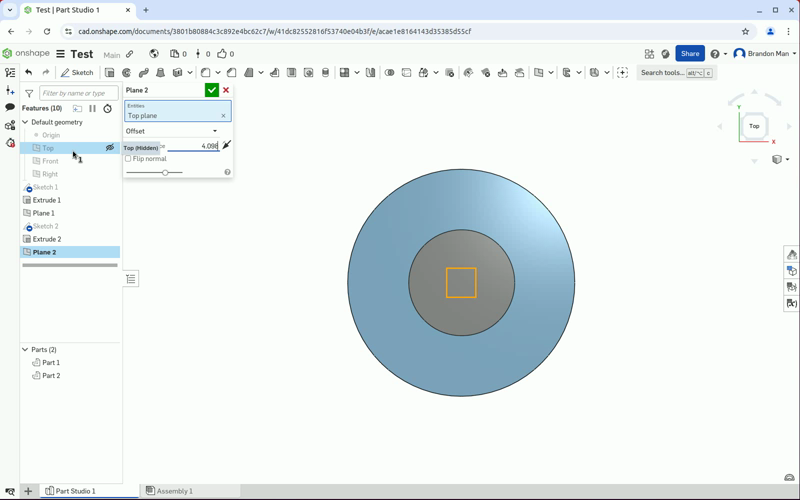
key(enter, 2)
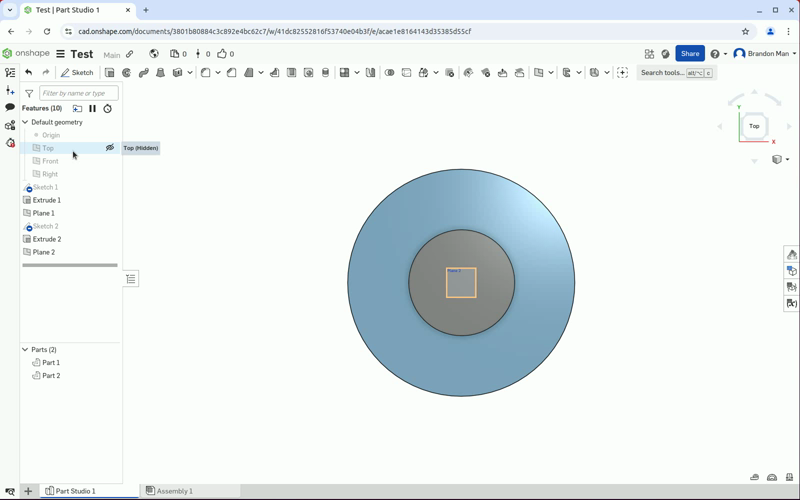
key(shift+s)
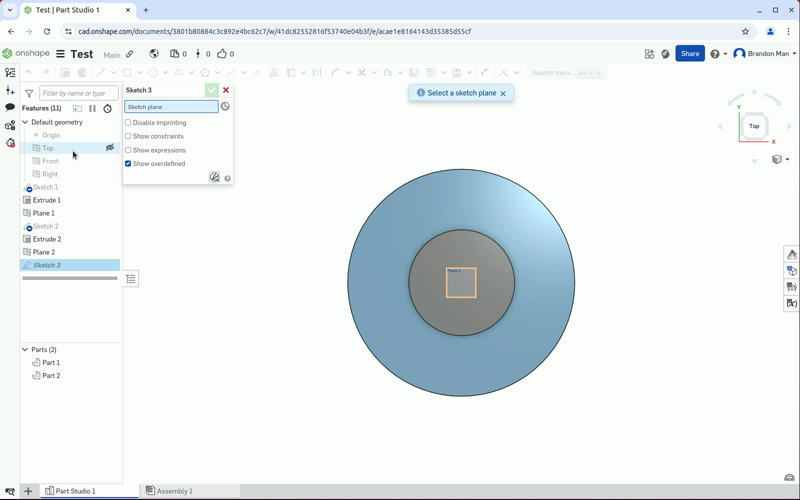
mouse_move(73, 254)
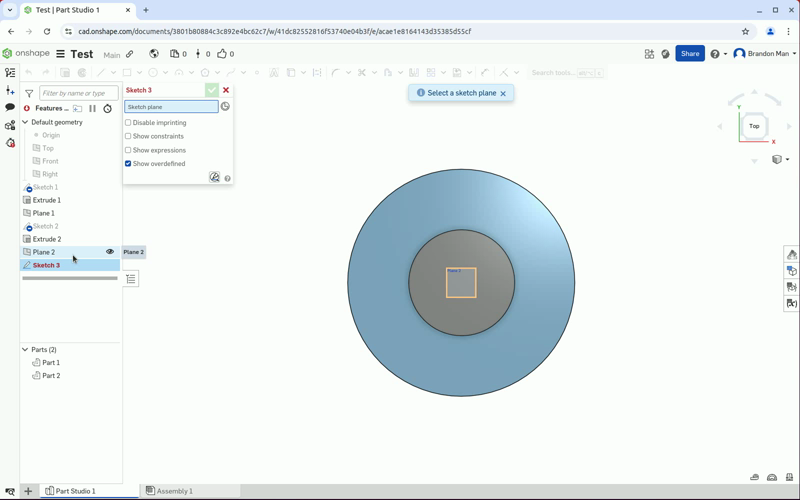
click(73, 254)
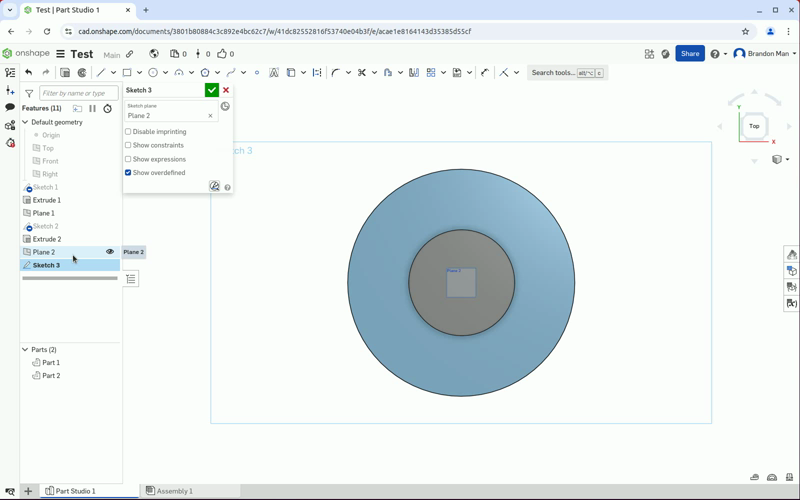
mouse_move(73, 352)
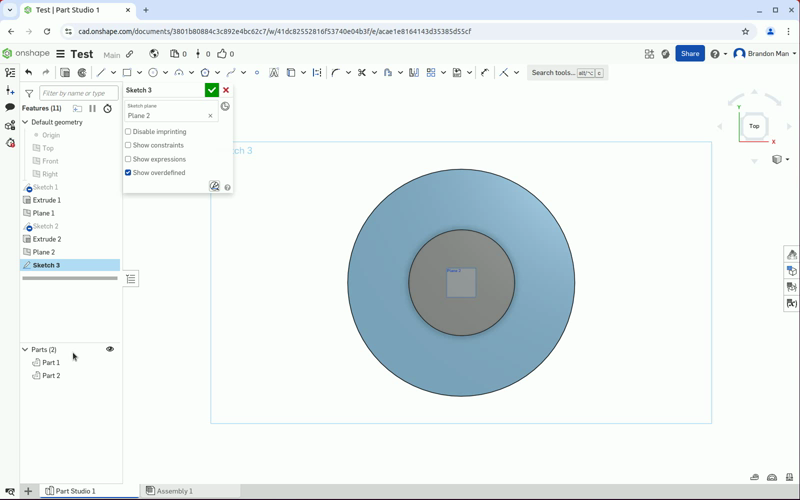
key(y)
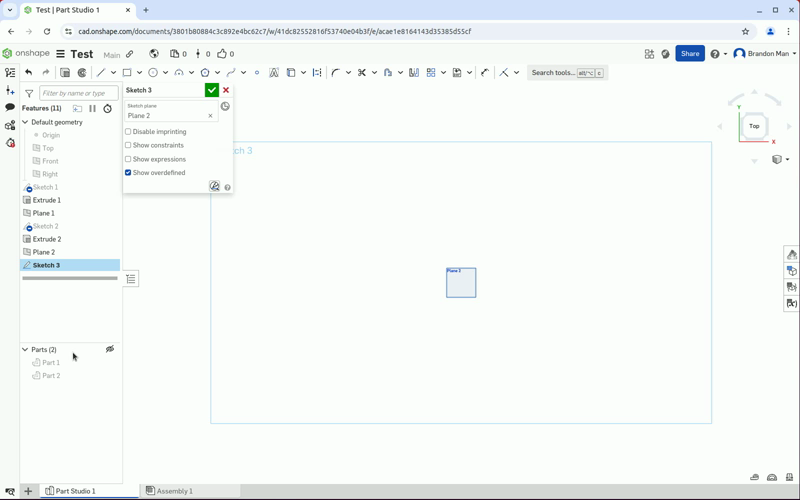
key(c)
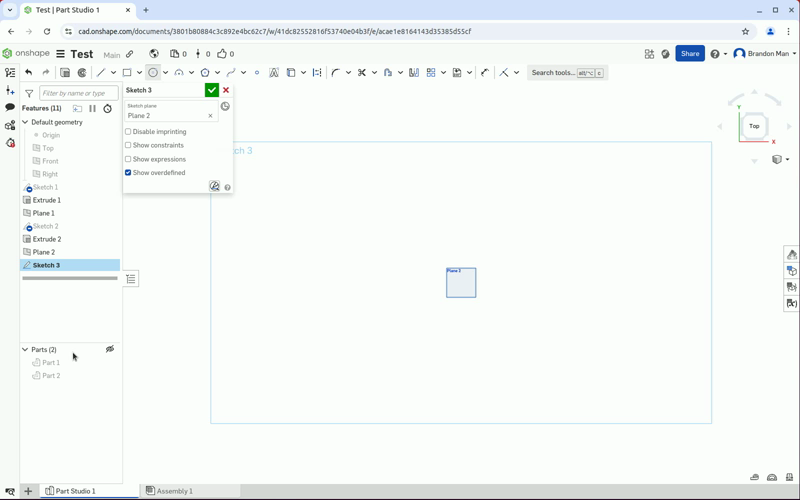
key_down(shift)
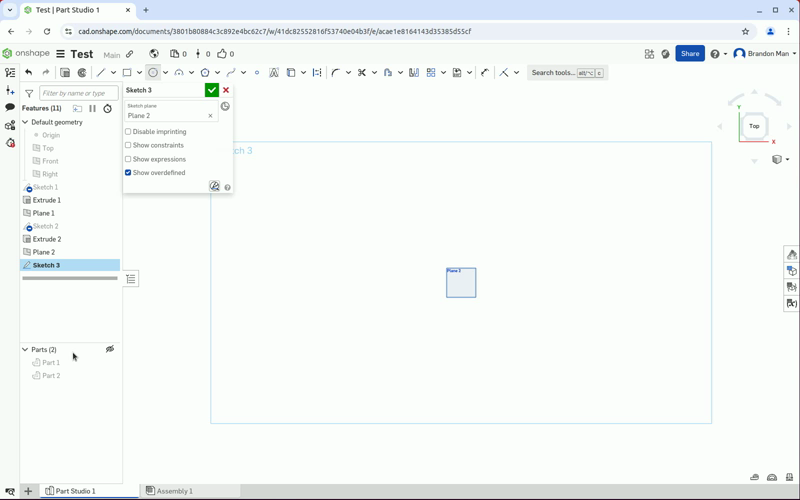
mouse_move(460, 282)
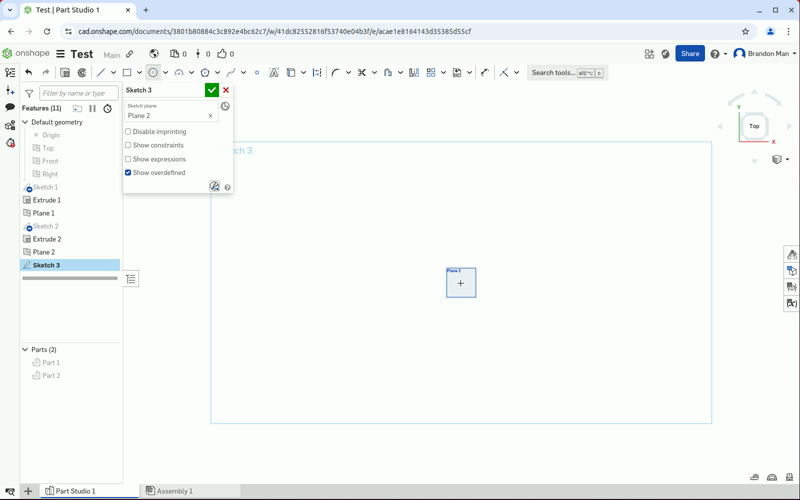
click(460, 282)
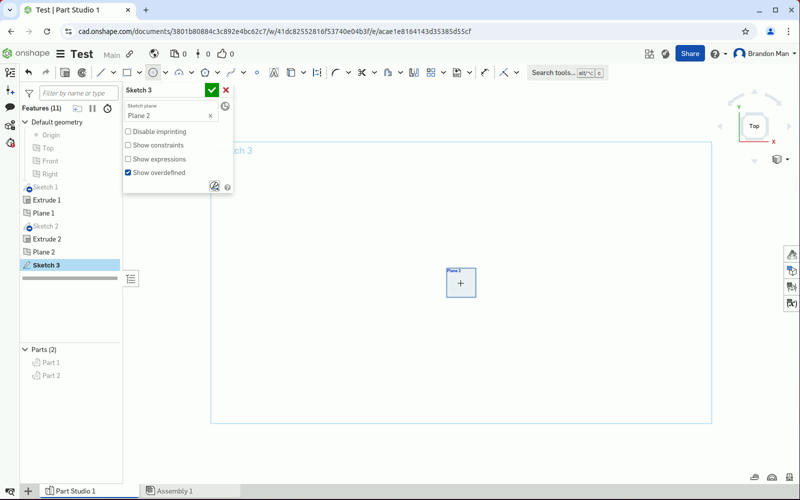
key_up(shift)
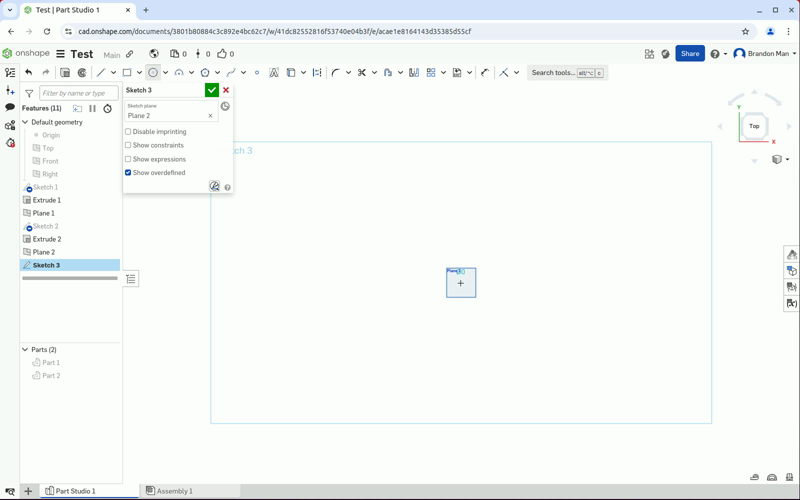
mouse_move(495, 282)
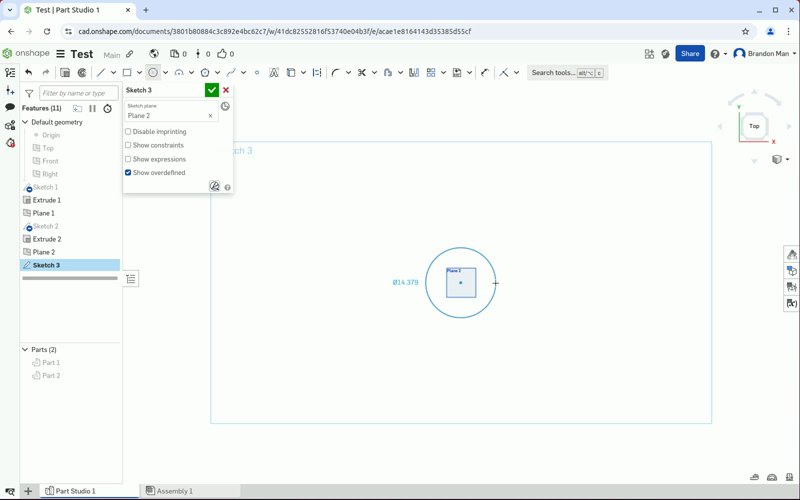
click(495, 282)
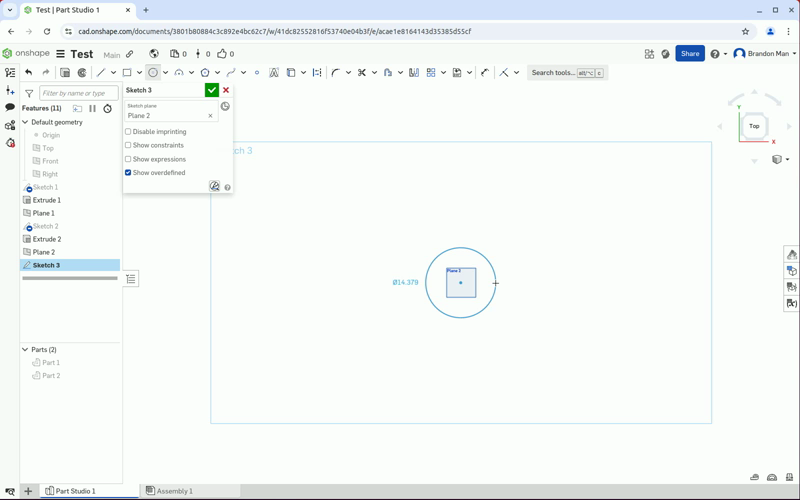
key(esc)
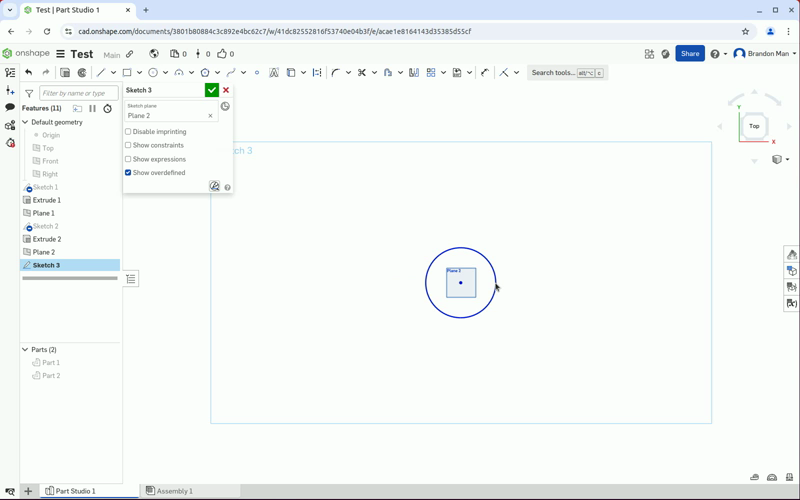
mouse_move(447, 296)
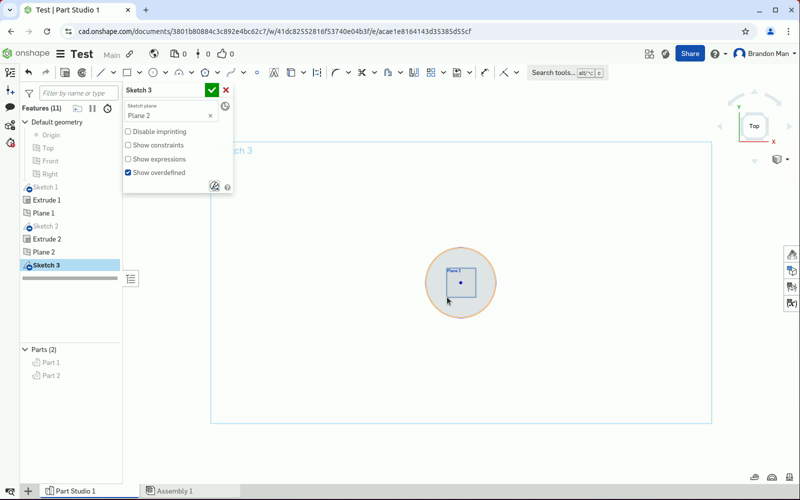
click(447, 296)
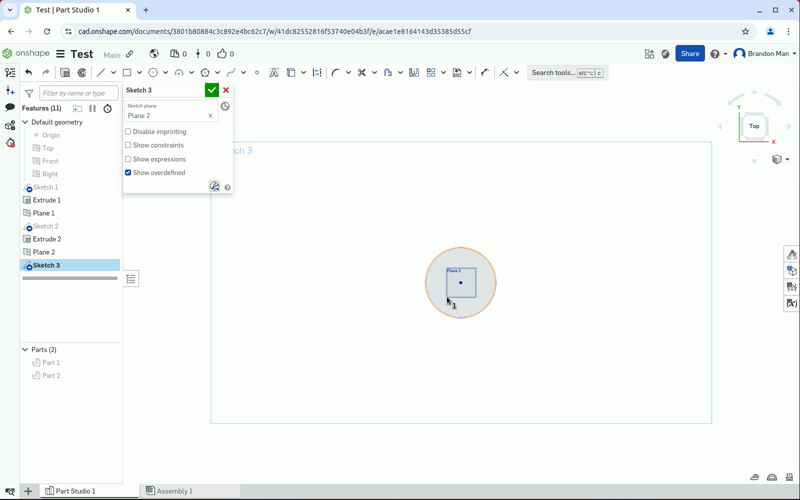
mouse_move(73, 352)
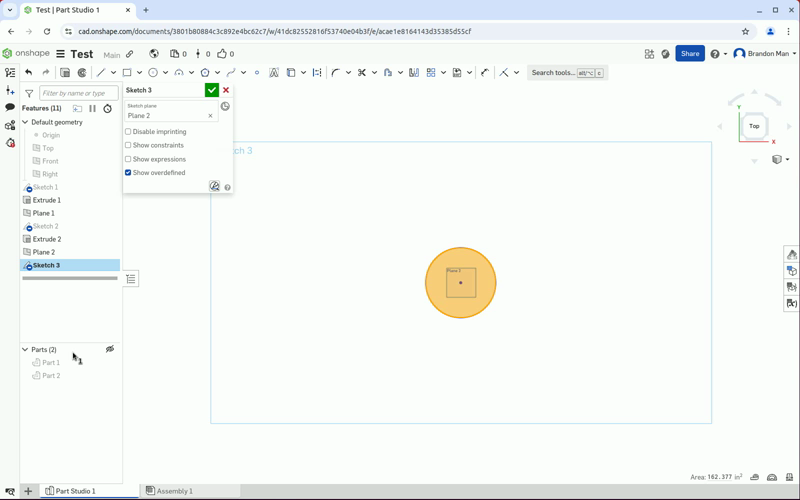
key(shift+y)
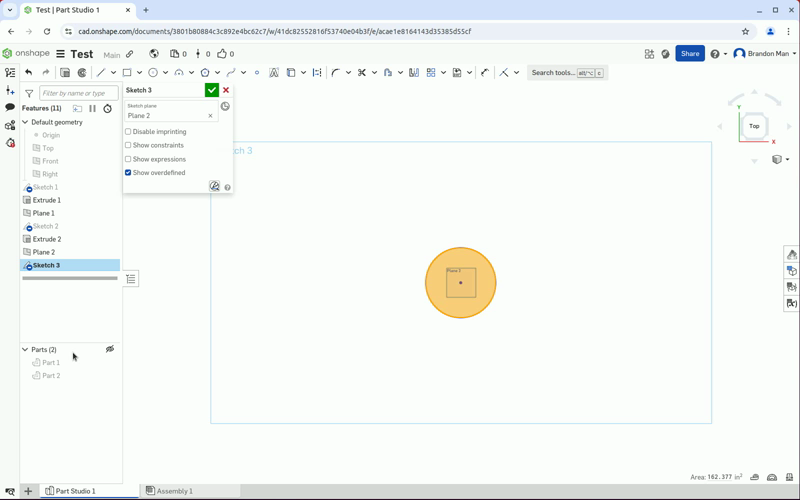
key(shift+e)
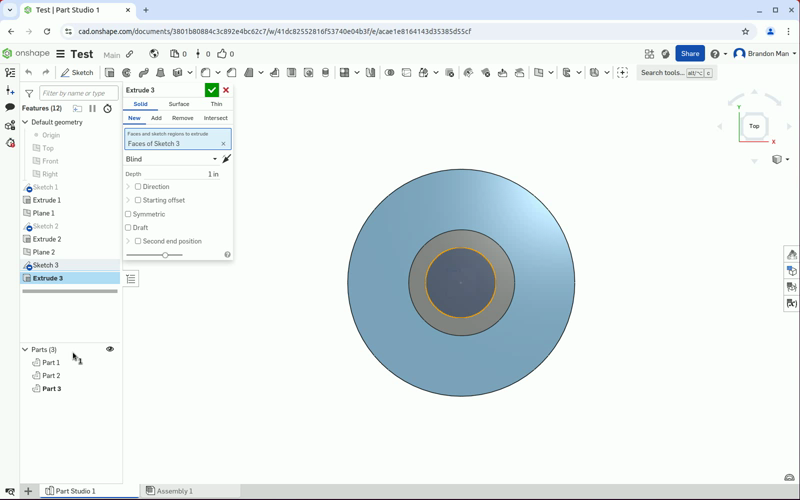
mouse_move(143, 106)
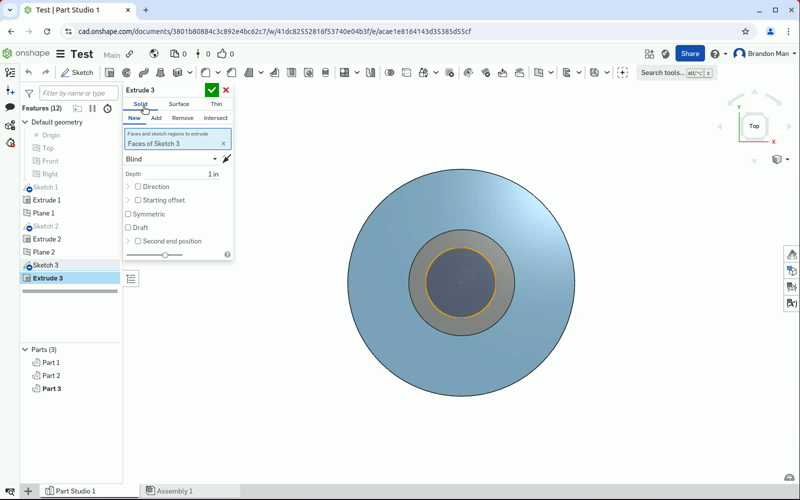
click(143, 106)
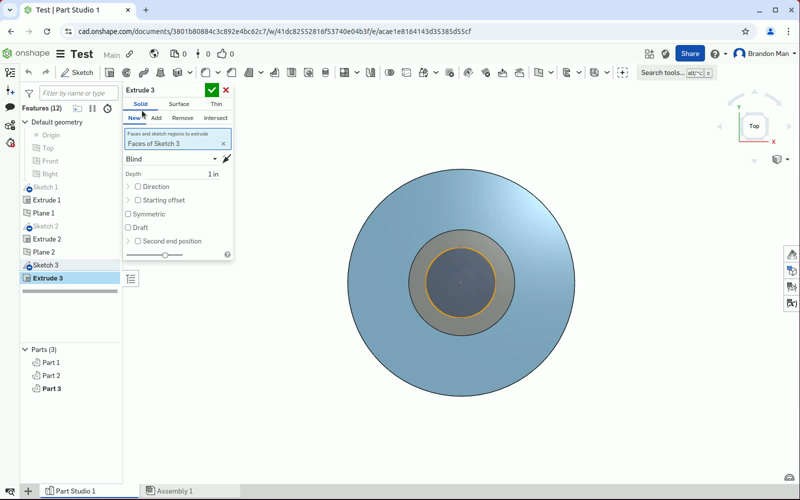
mouse_move(137, 120)
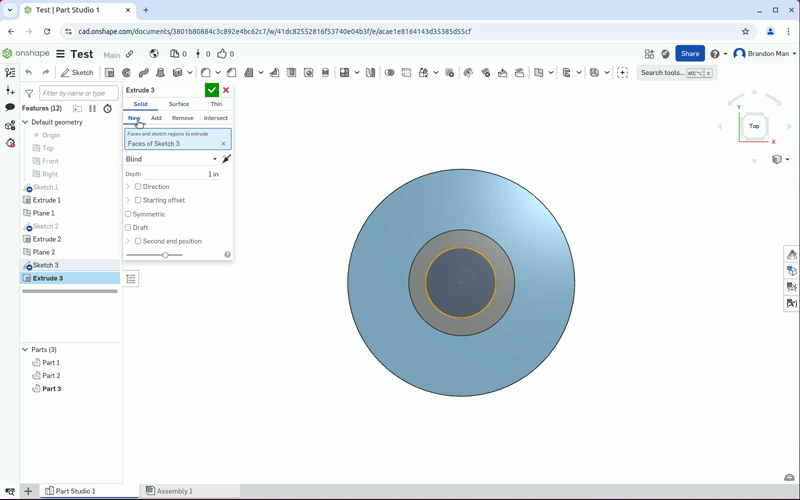
click(137, 120)
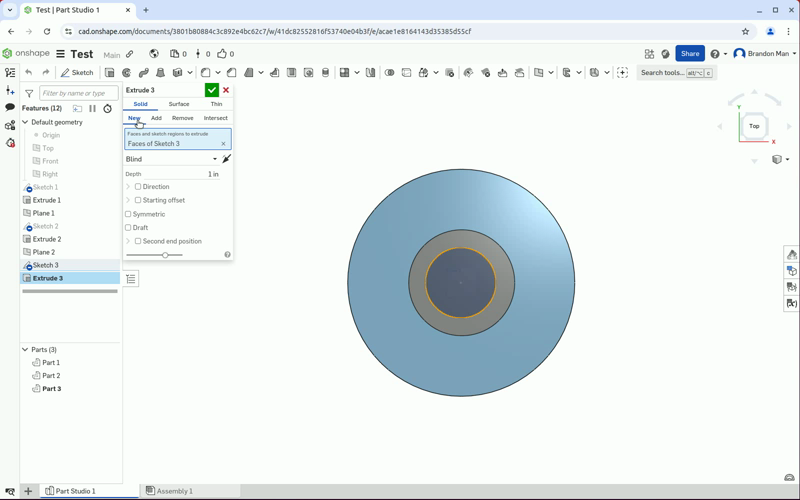
key(tab, 4)
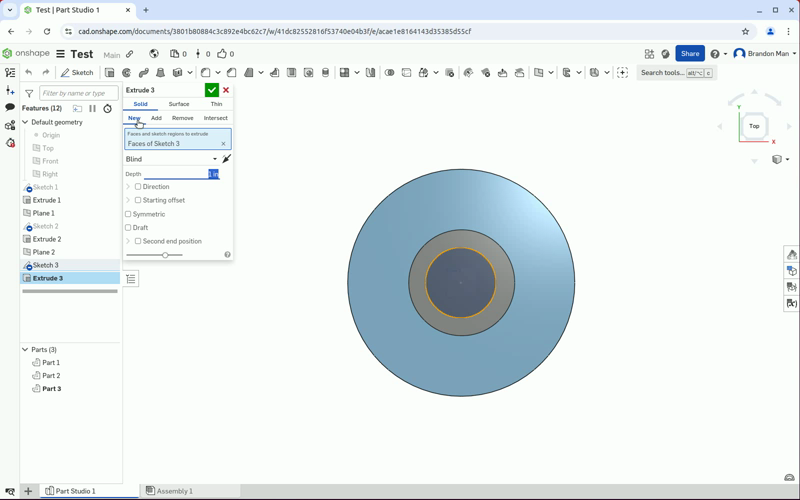
text(12.758)
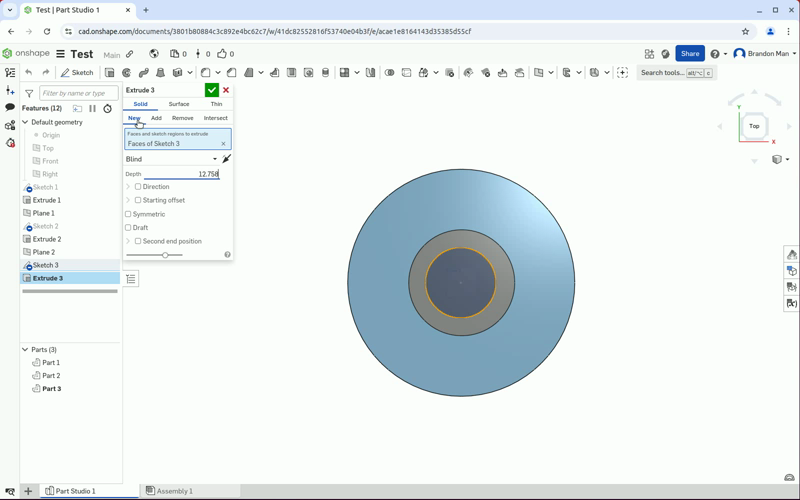
key(enter)
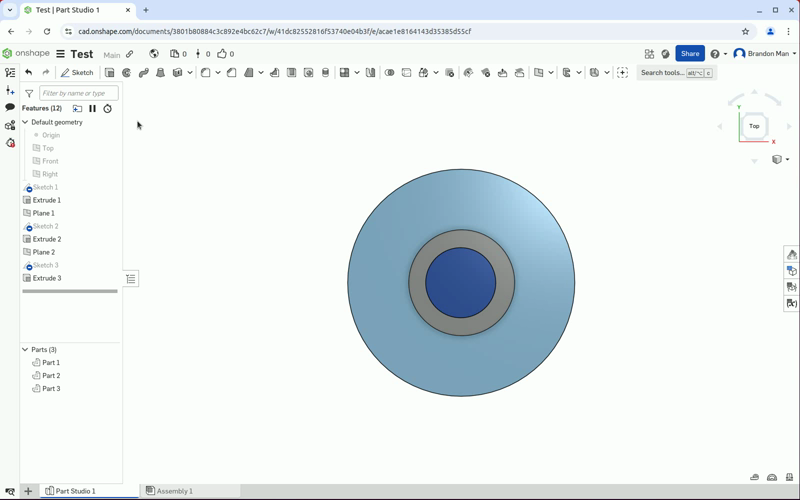
key(shift+h)
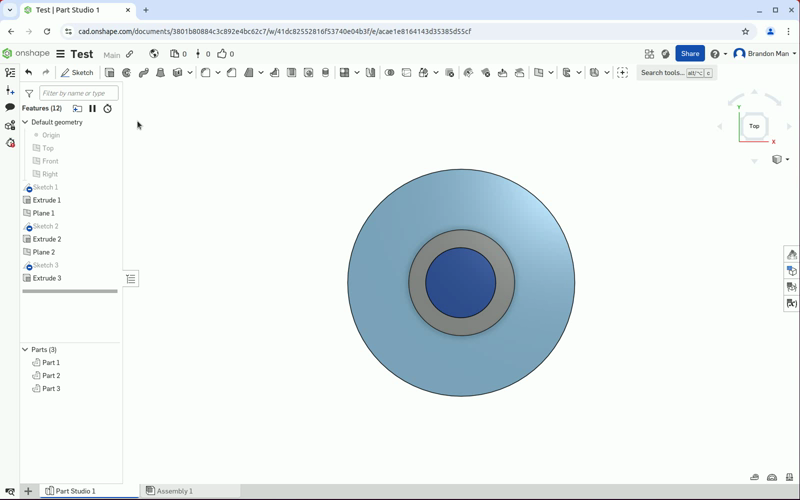
key(shift+h)
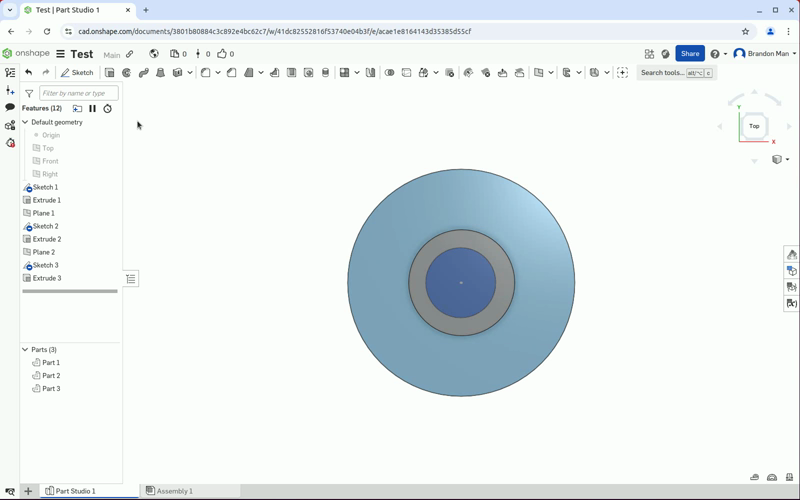
key(shift+7)
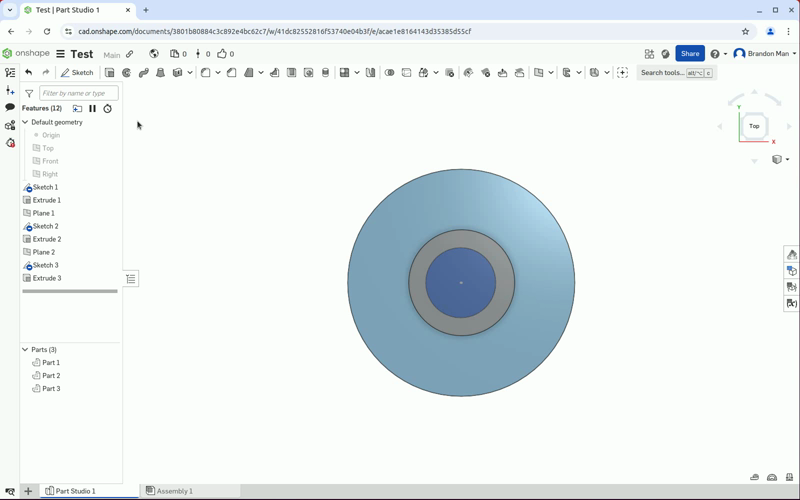
key(up, 3)
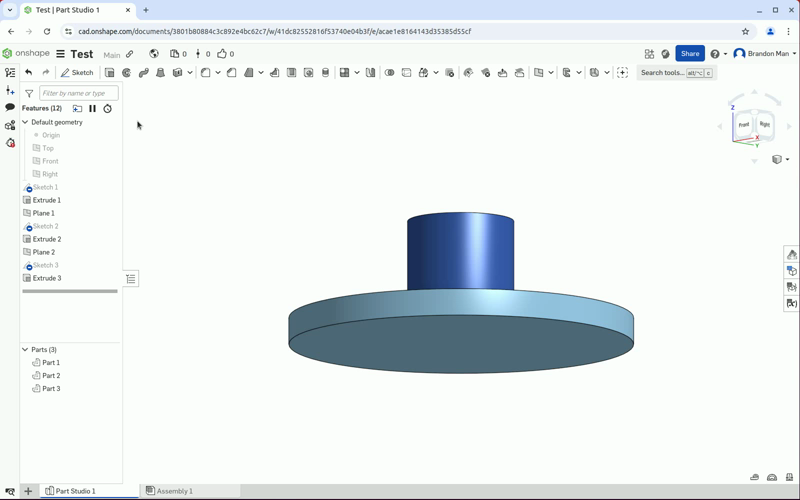
key(left, 3)
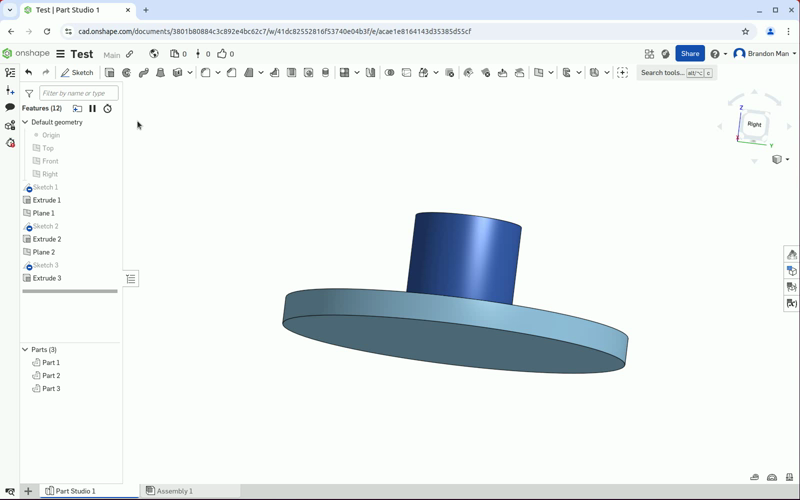
key(right, 3)
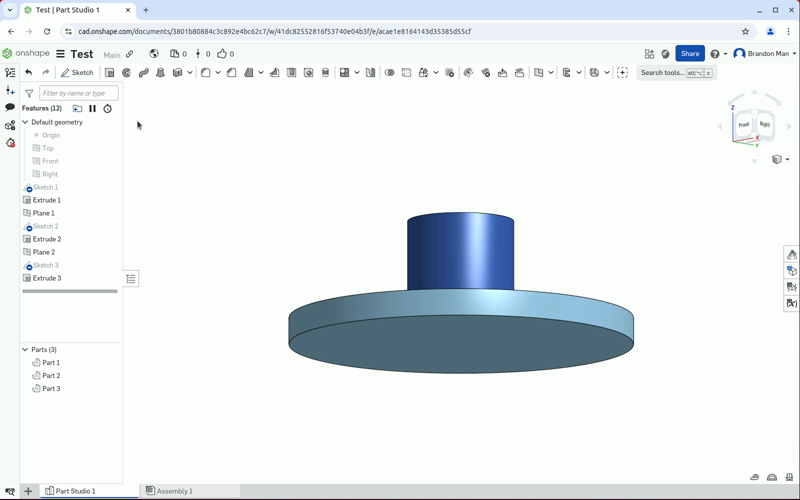
key(down, 3)
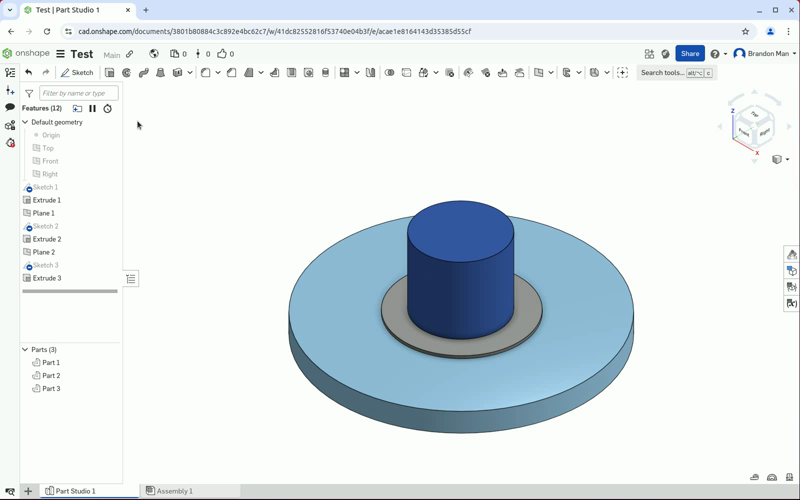
mouse_move(73, 189)
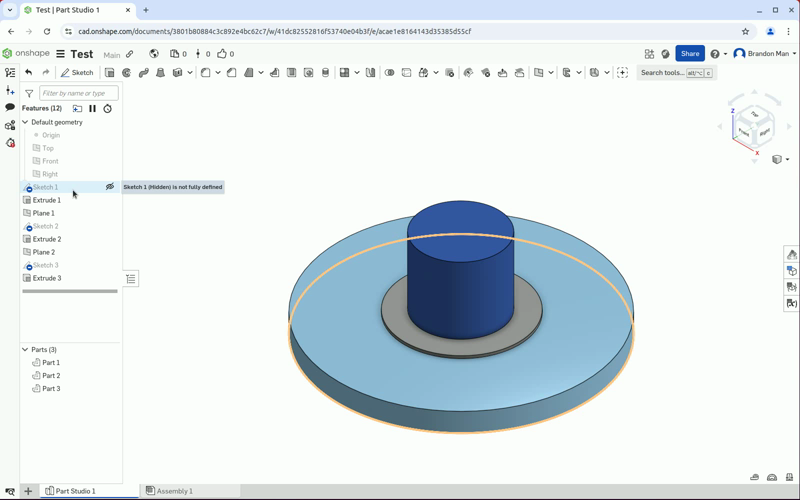
click(73, 189)